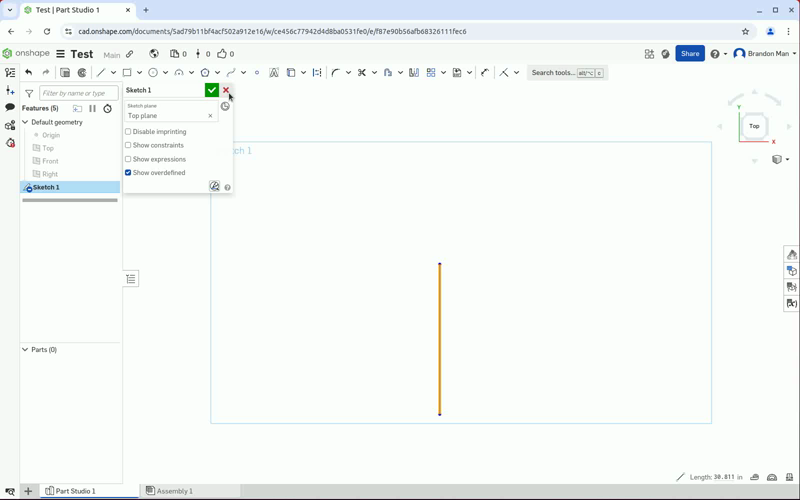
key(shift+h)
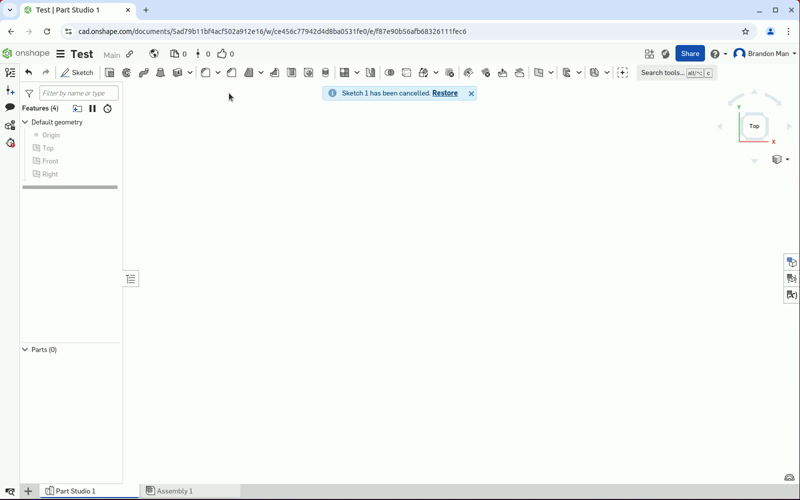
mouse_move(73, 352)
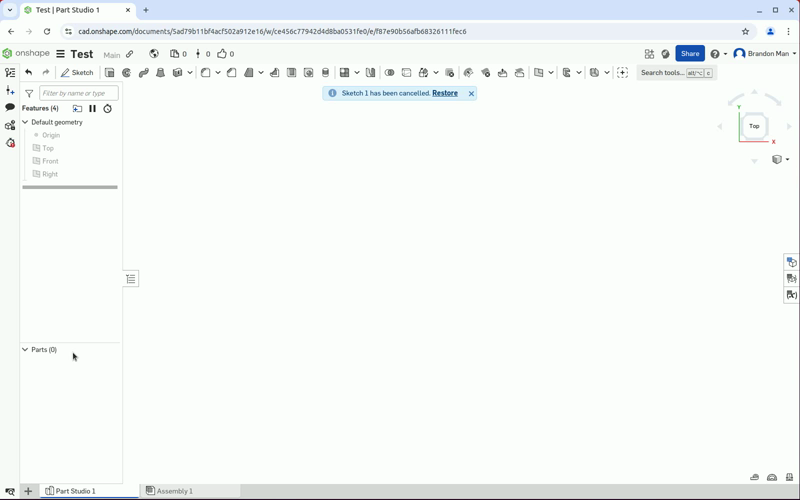
key(y)
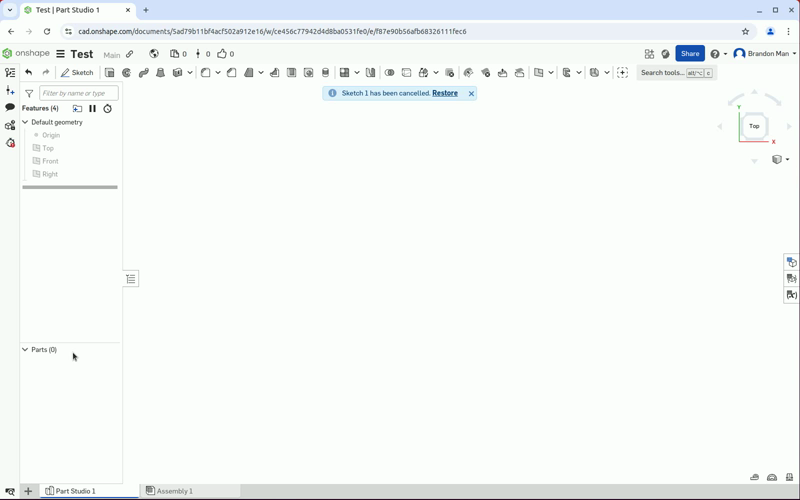
key(shift+p)
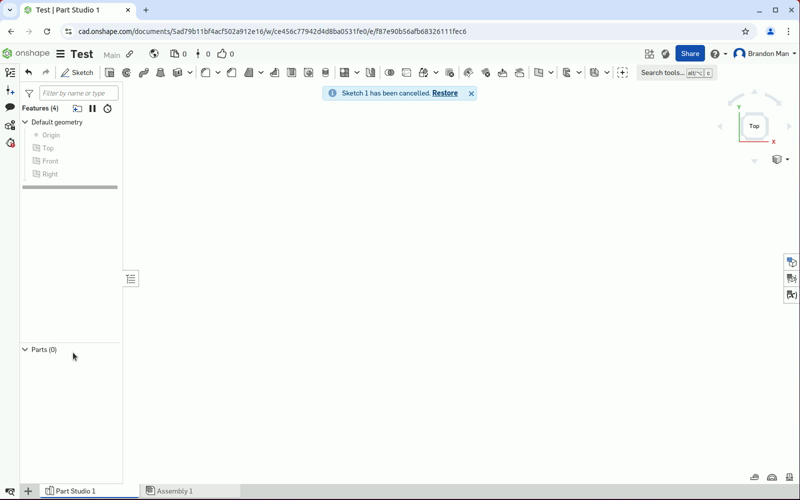
key(space)
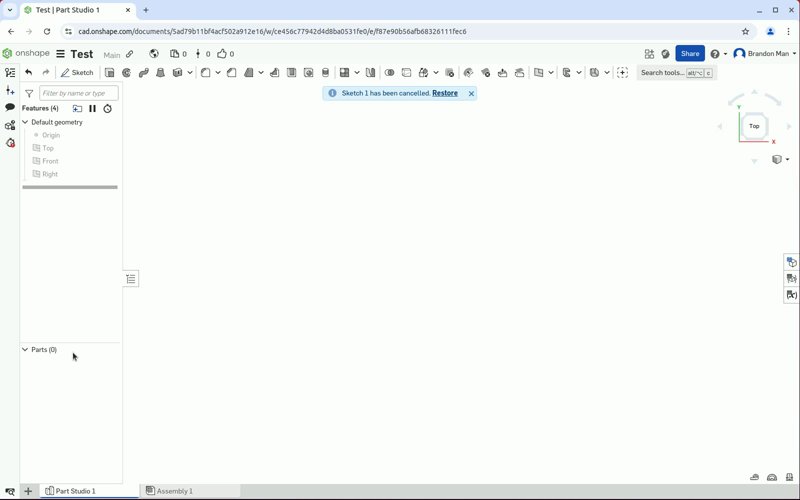
key_down(shift)
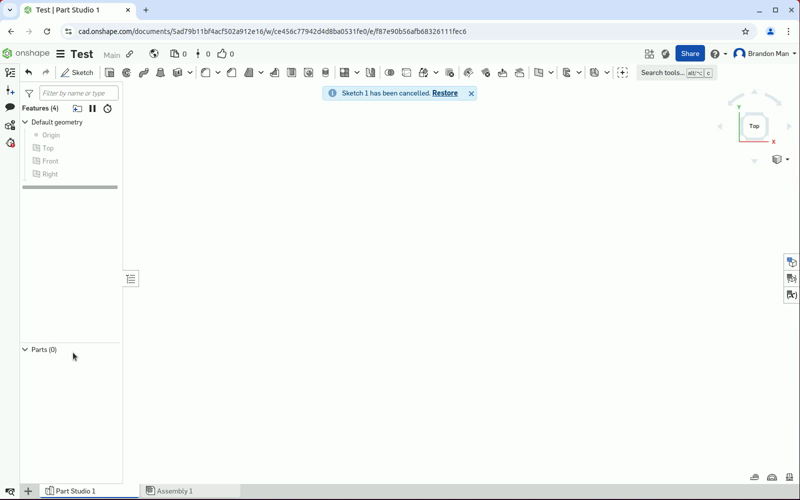
key(up)
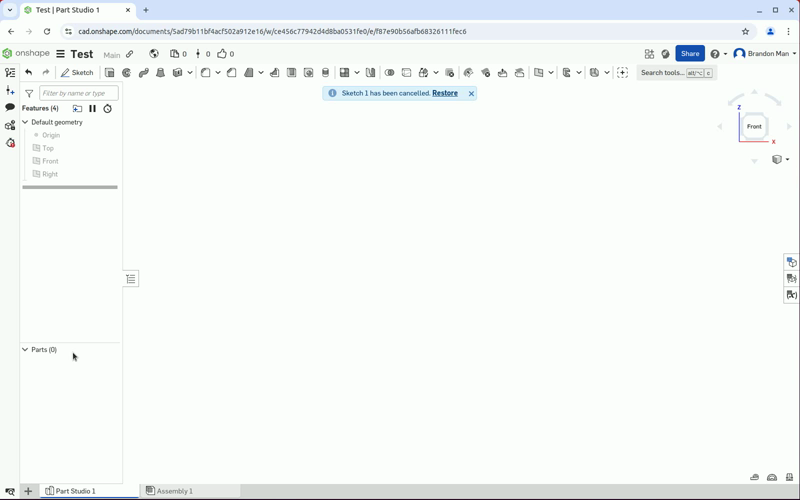
key_up(shift)
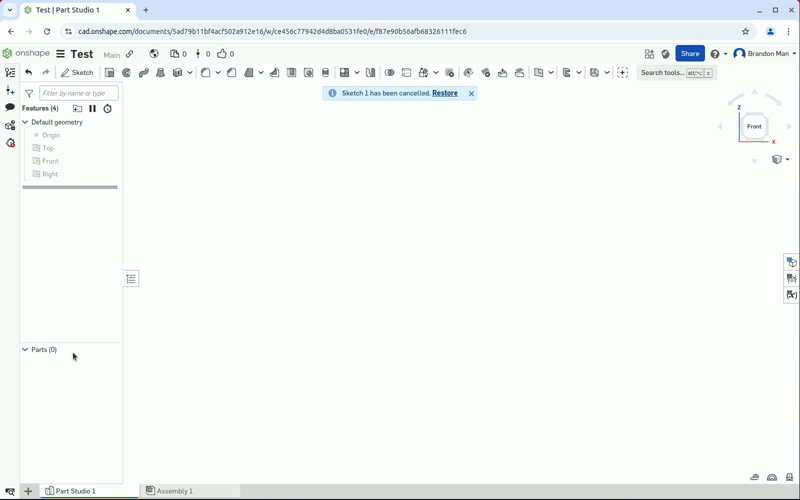
mouse_move(73, 352)
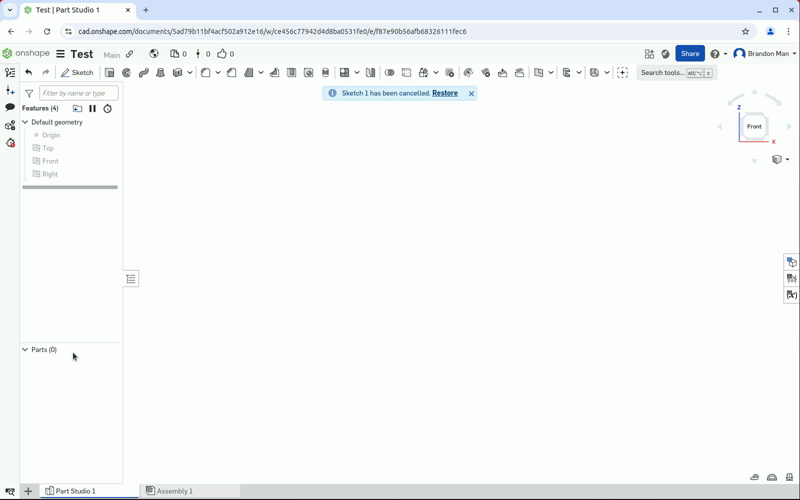
key(shift+y)
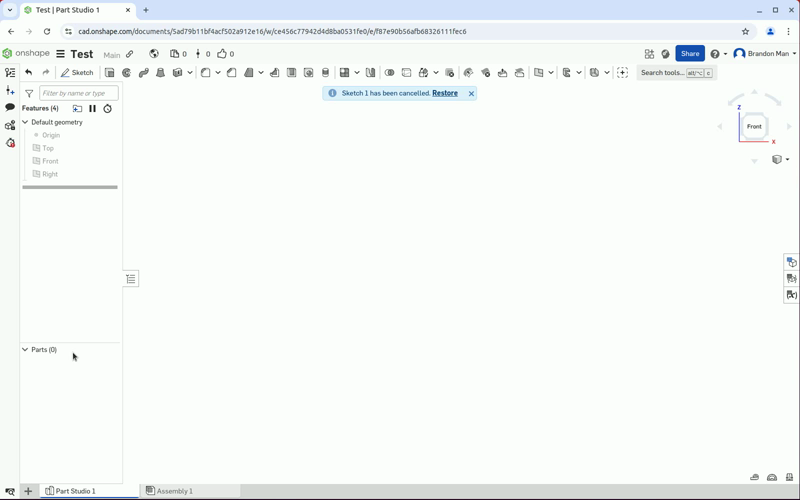
key(shift+s)
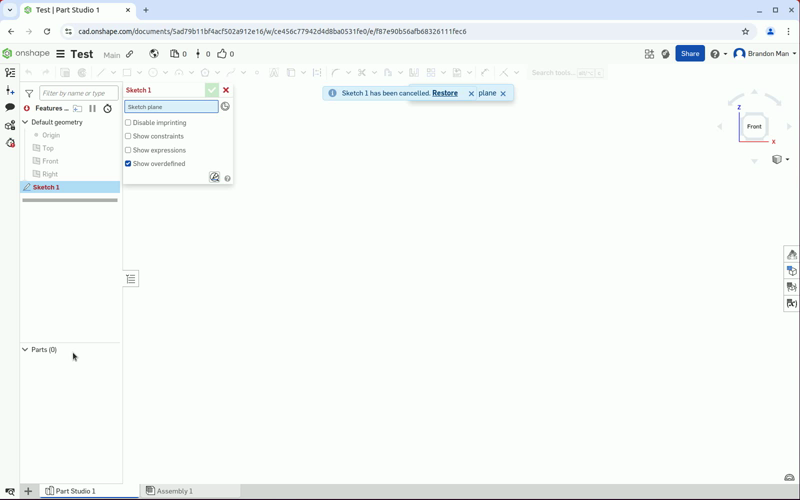
mouse_move(73, 163)
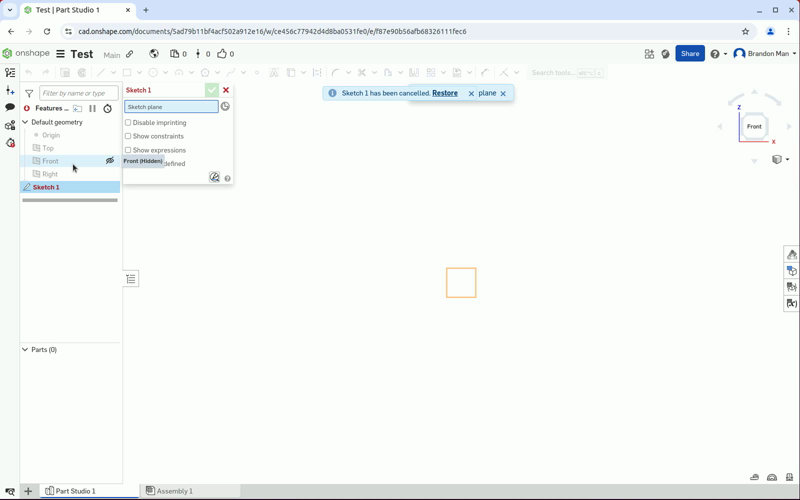
click(73, 163)
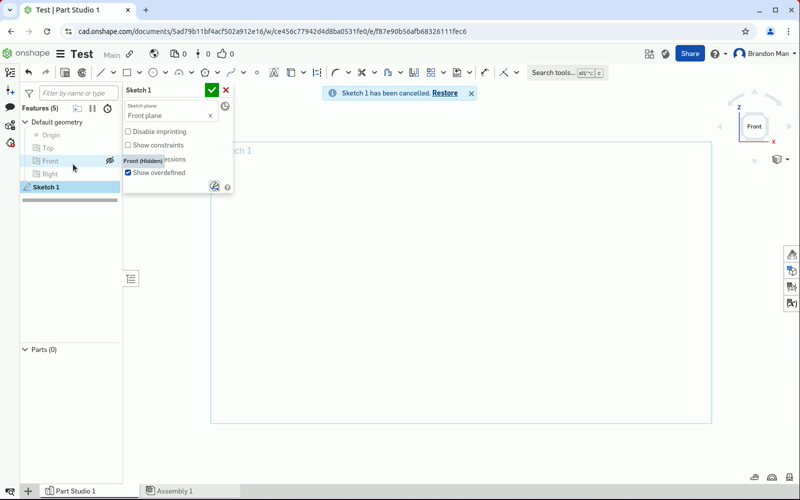
mouse_move(73, 352)
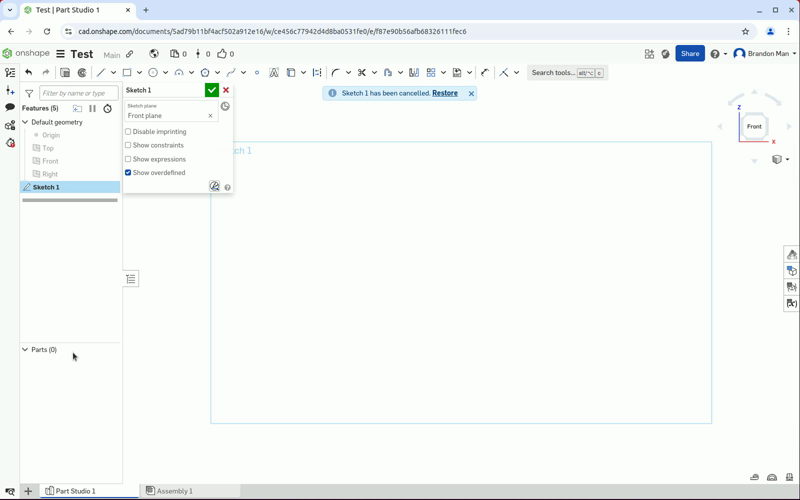
key(y)
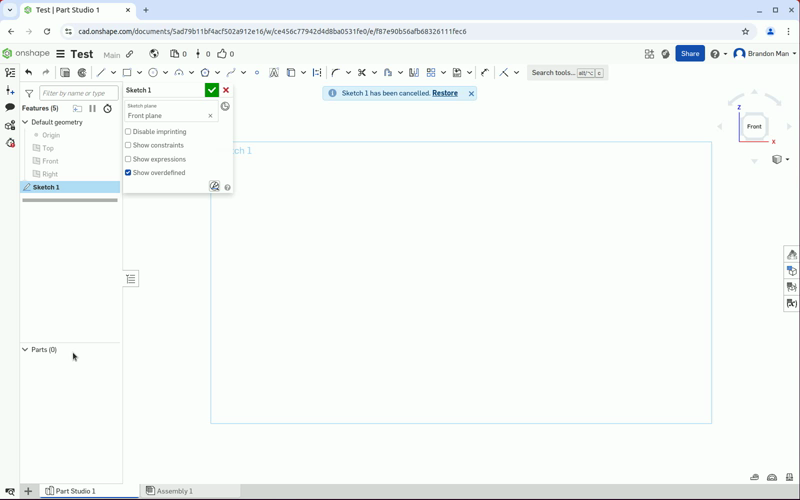
key(l)
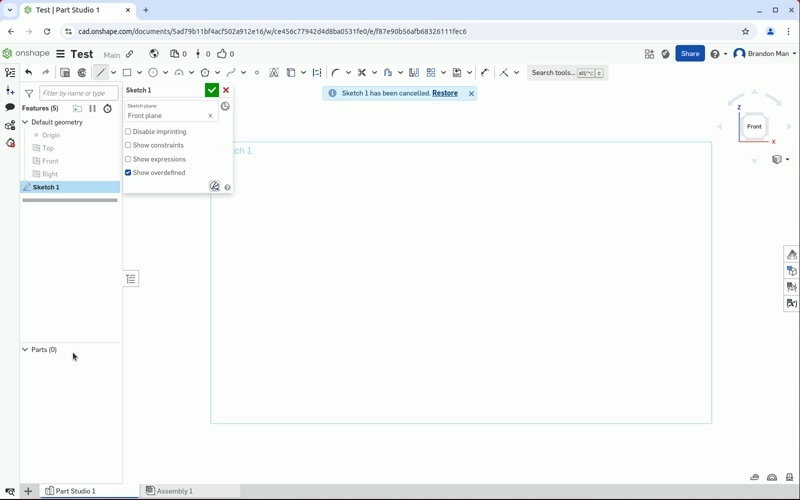
key_down(shift)
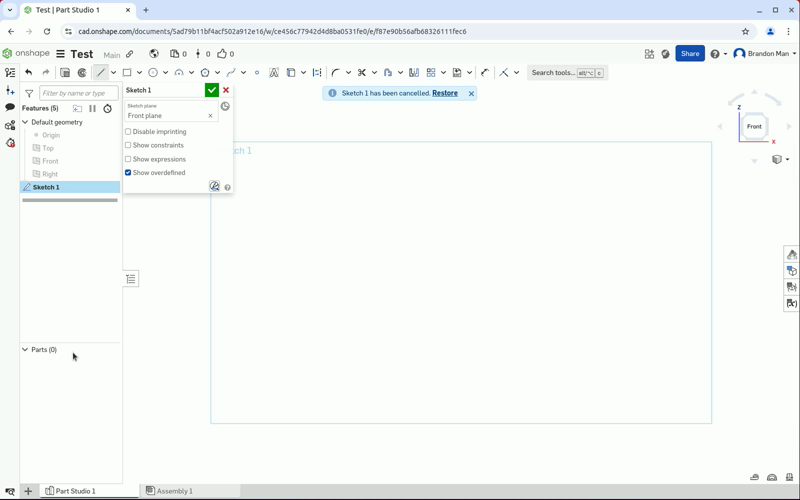
mouse_move(348, 395)
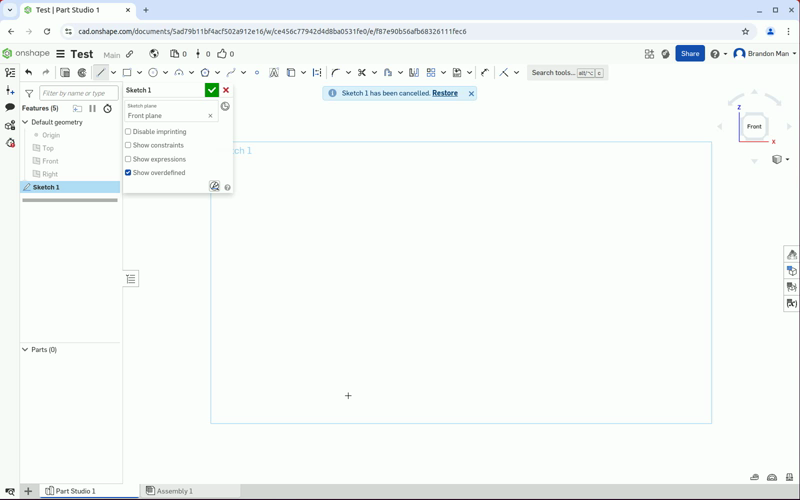
click(348, 395)
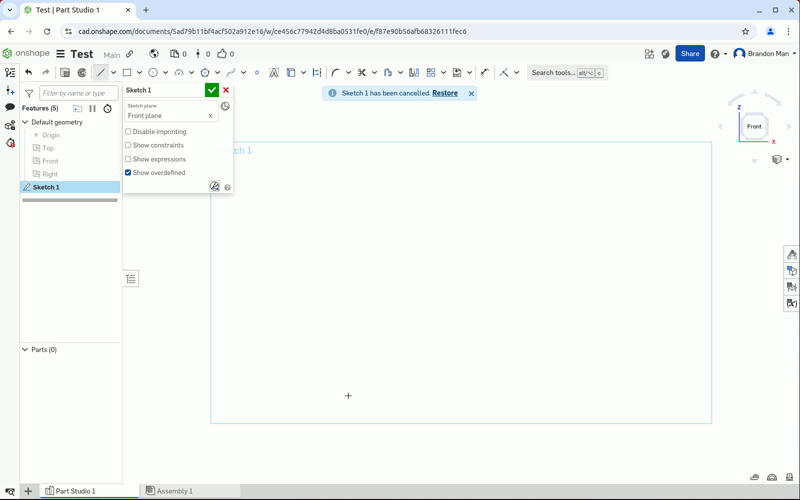
key_up(shift)
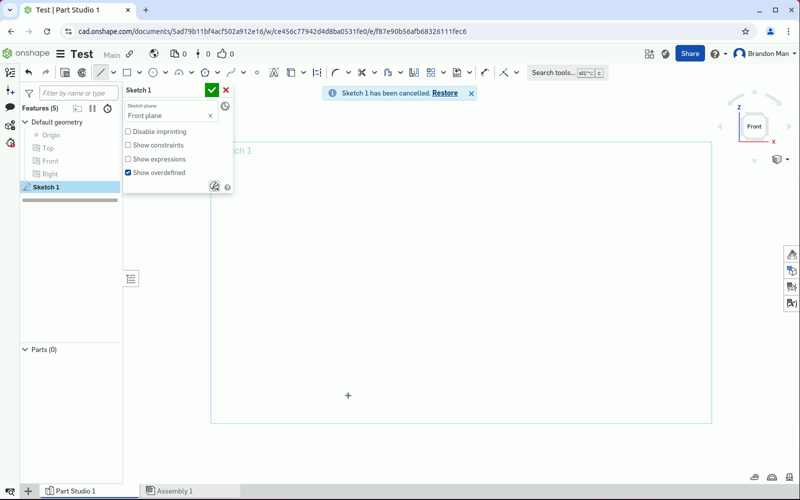
key_down(shift)
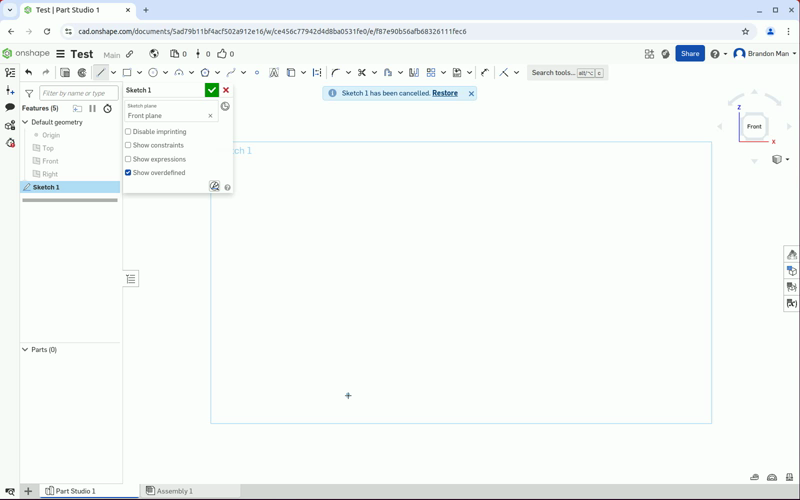
mouse_move(572, 395)
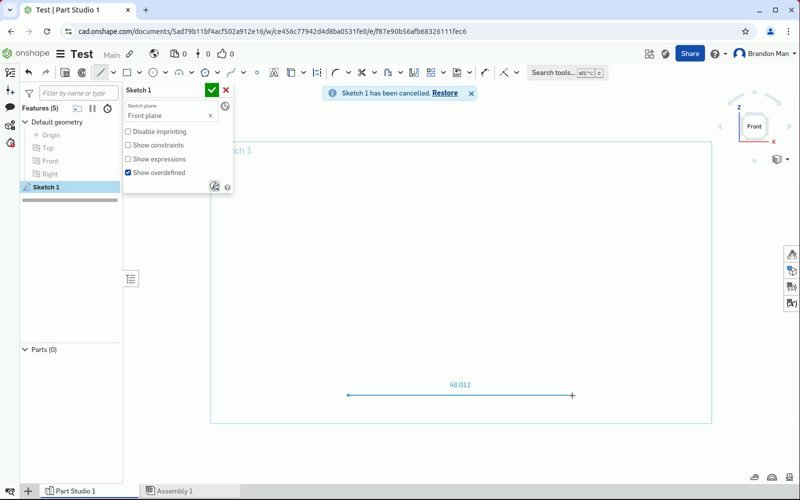
click(572, 395)
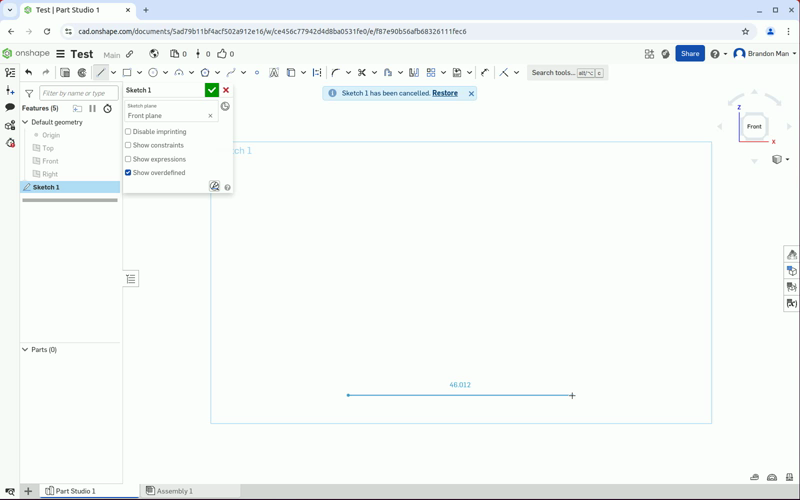
key_up(shift)
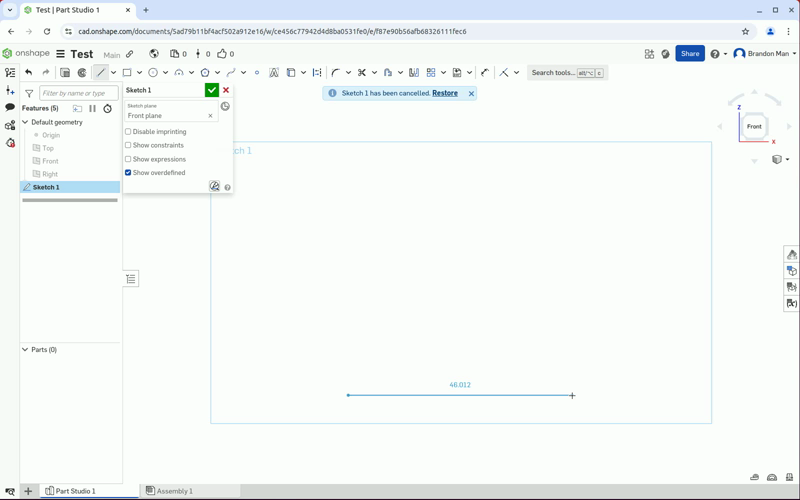
key_down(shift)
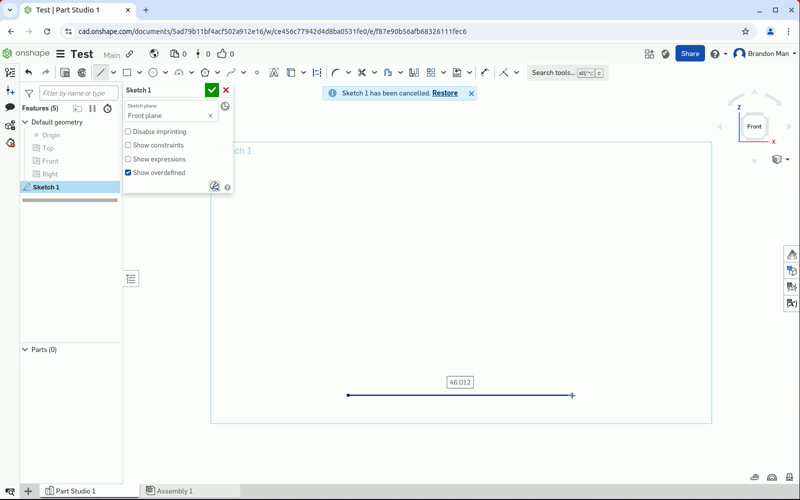
mouse_move(572, 171)
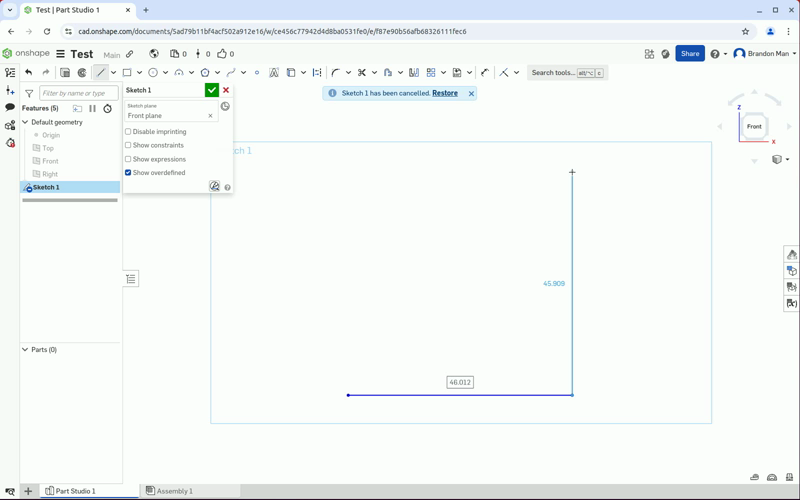
click(572, 171)
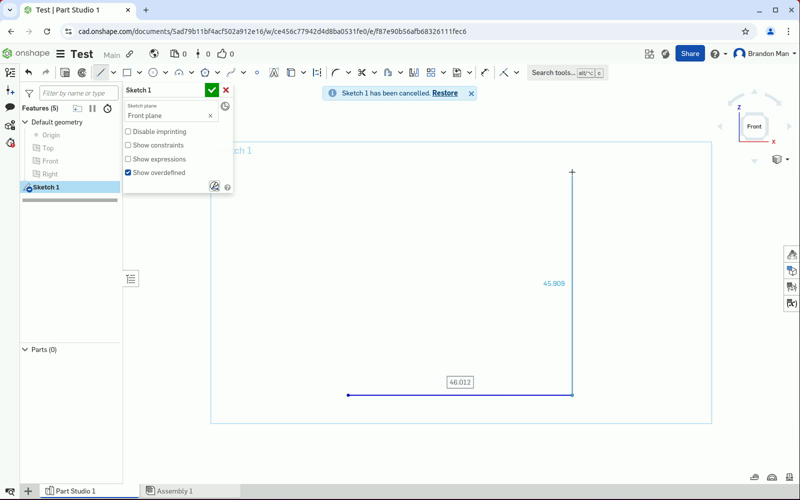
key_up(shift)
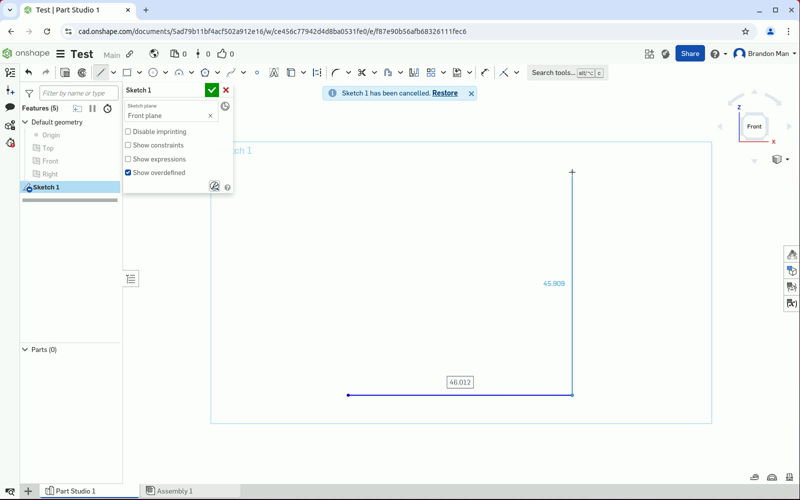
key_down(shift)
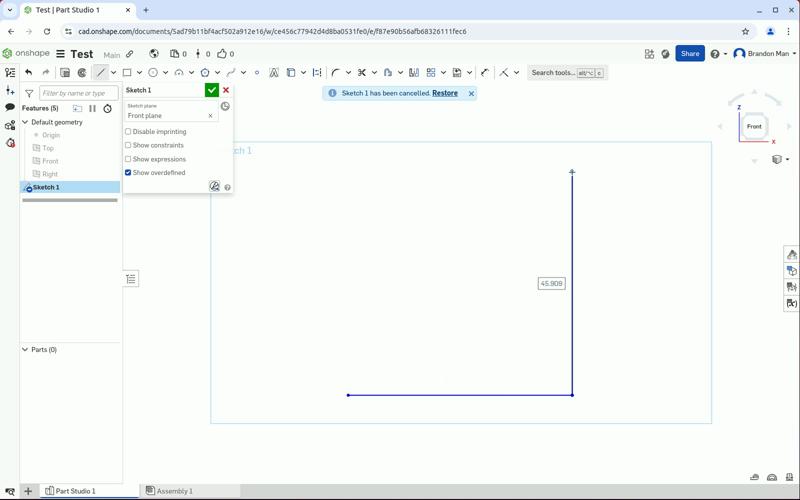
mouse_move(348, 171)
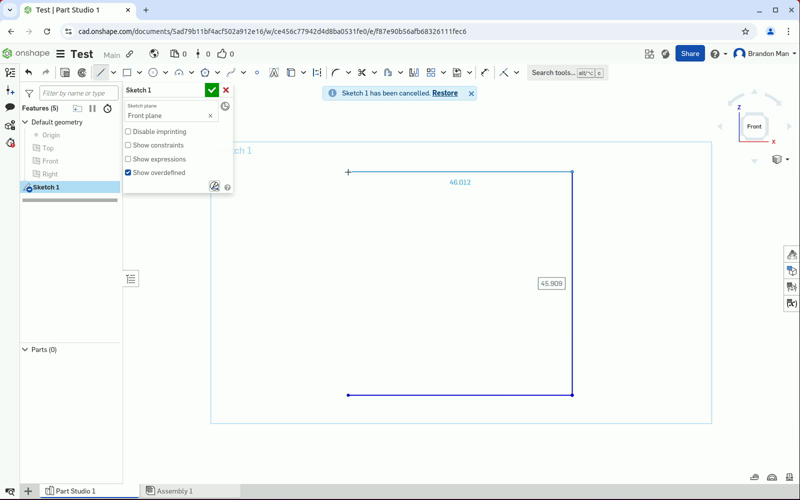
click(348, 171)
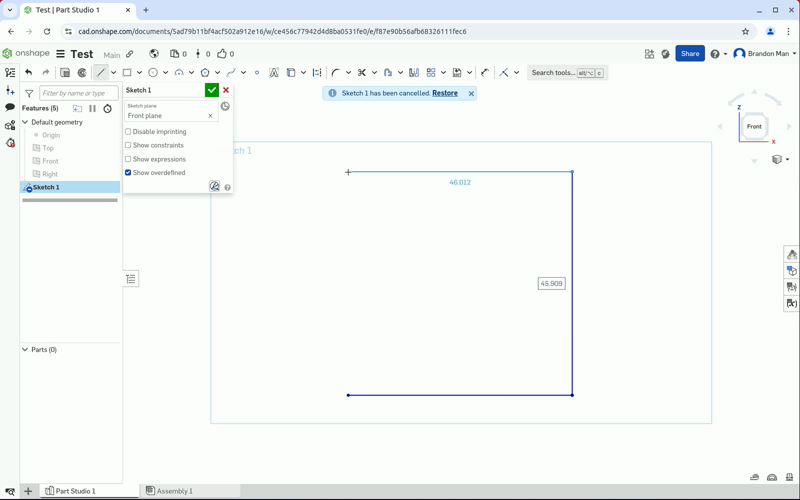
key_up(shift)
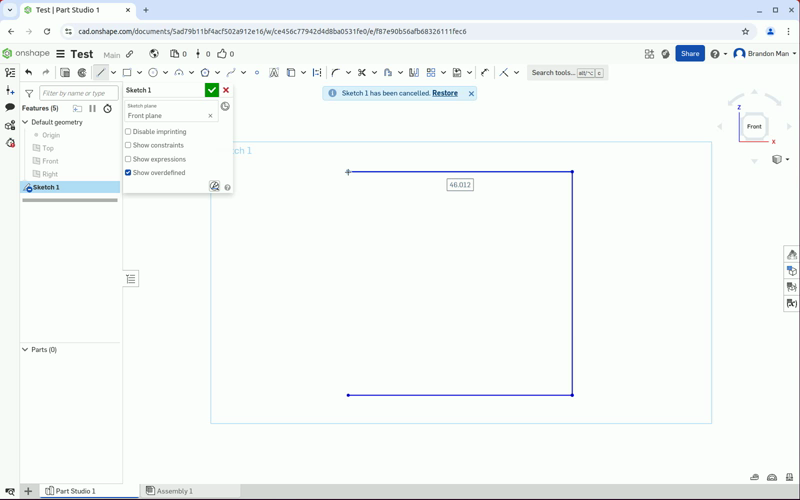
key_down(shift)
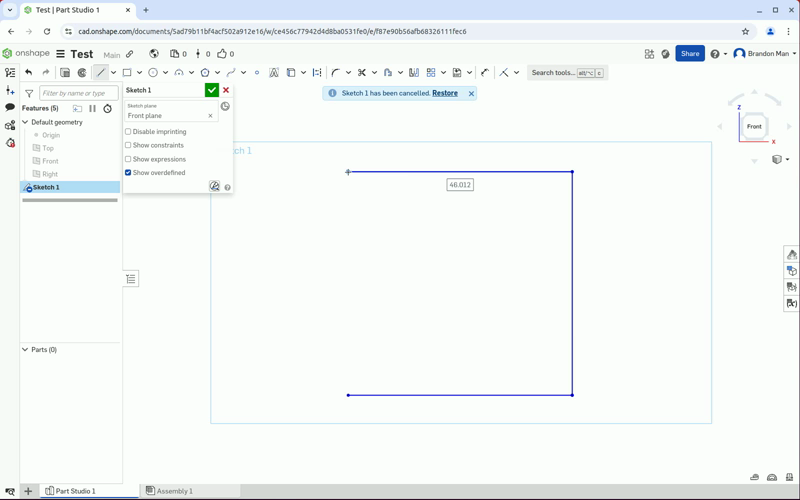
mouse_move(348, 395)
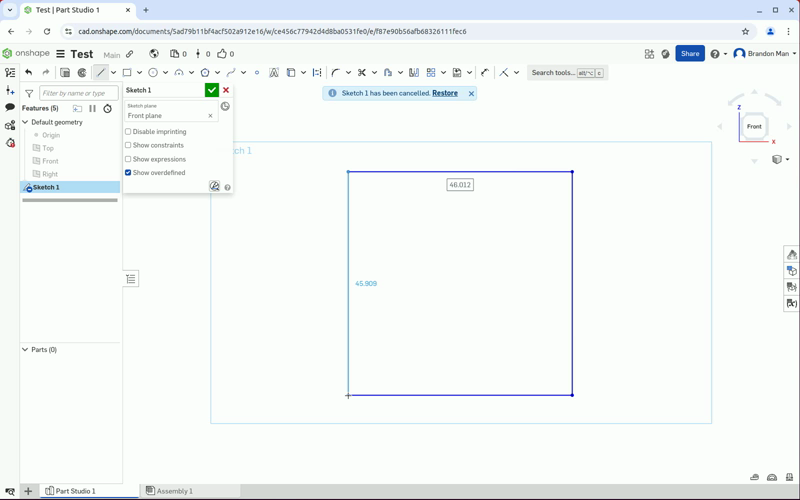
key_up(shift)
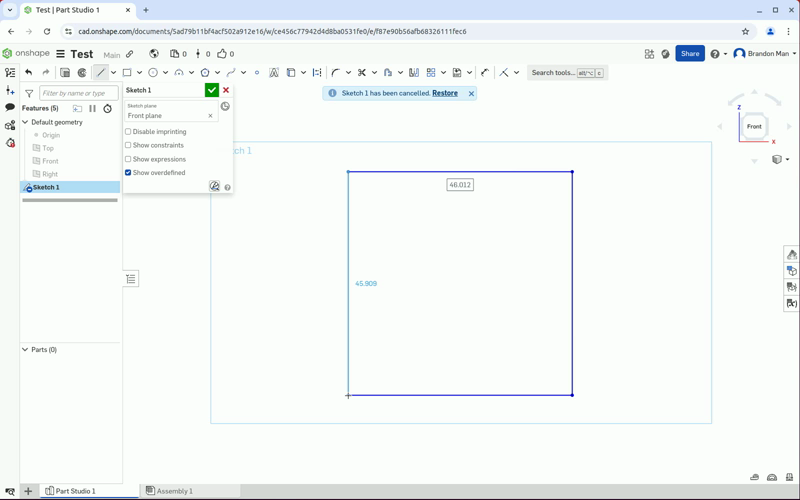
click(348, 395)
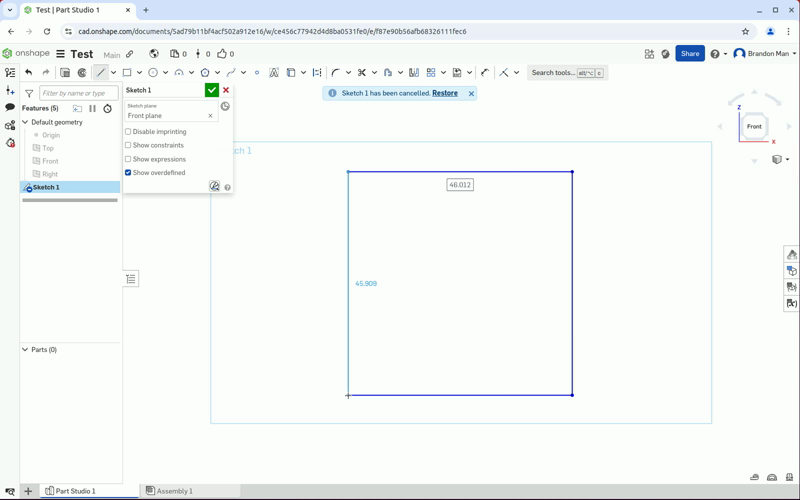
key(esc)
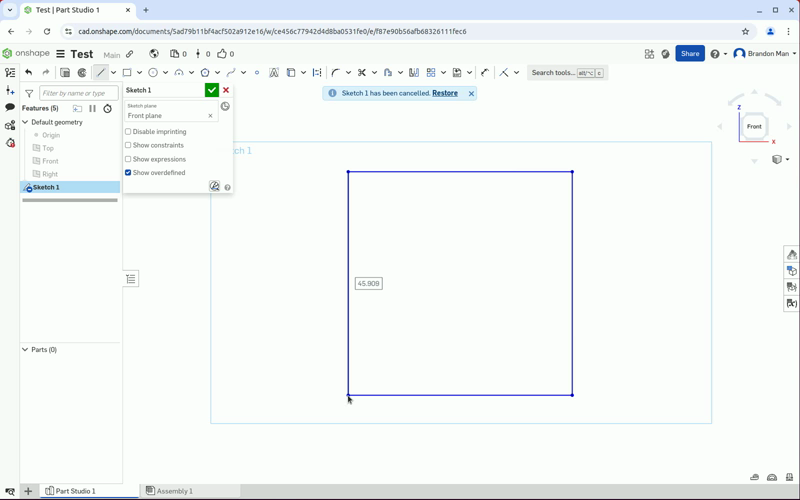
mouse_move(411, 219)
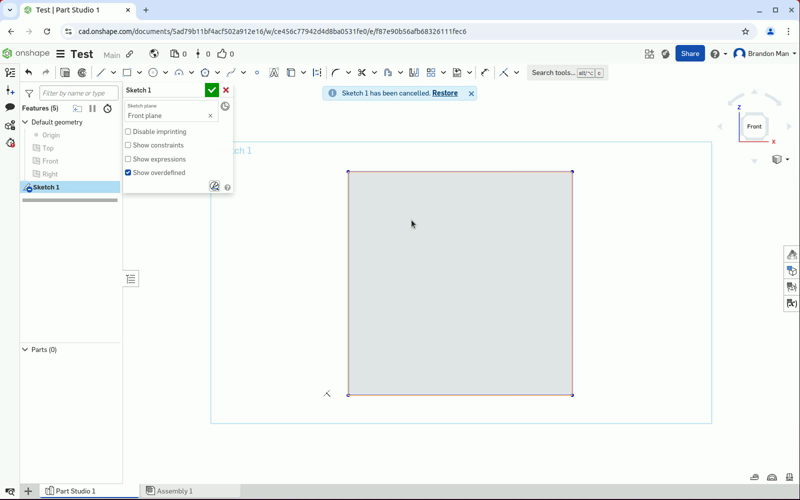
click(411, 219)
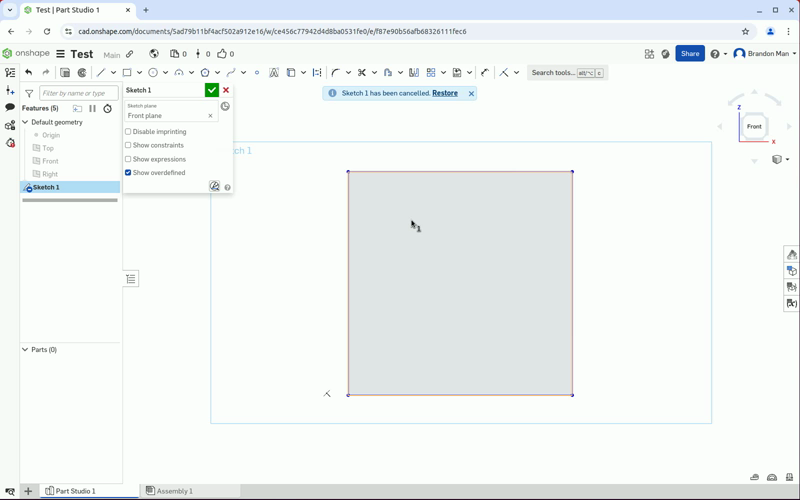
mouse_move(73, 352)
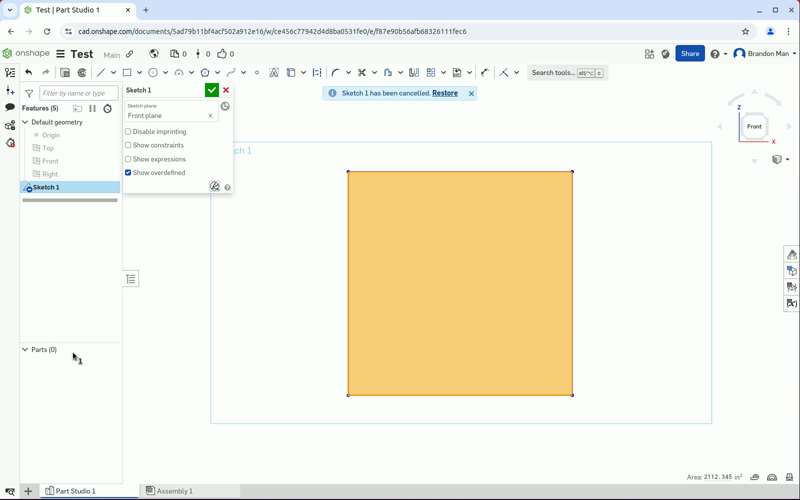
key(shift+y)
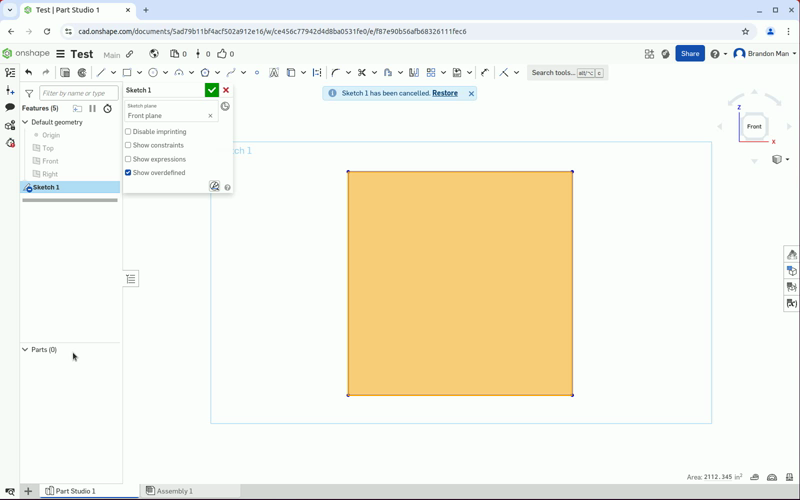
key(shift+e)
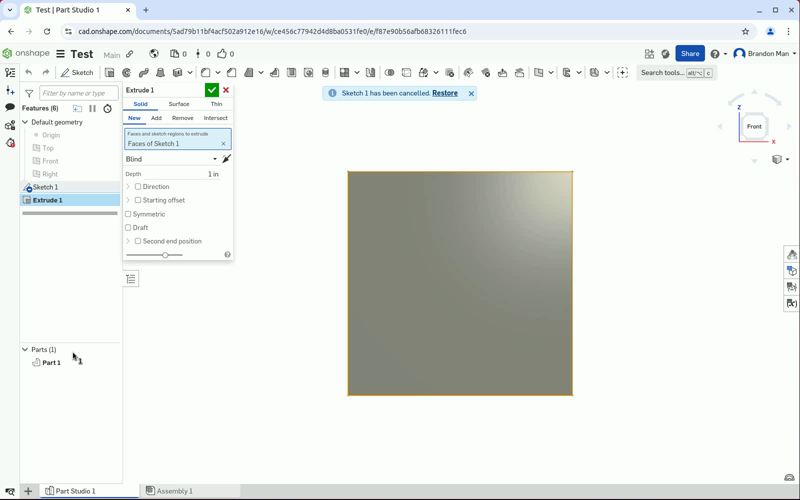
mouse_move(143, 106)
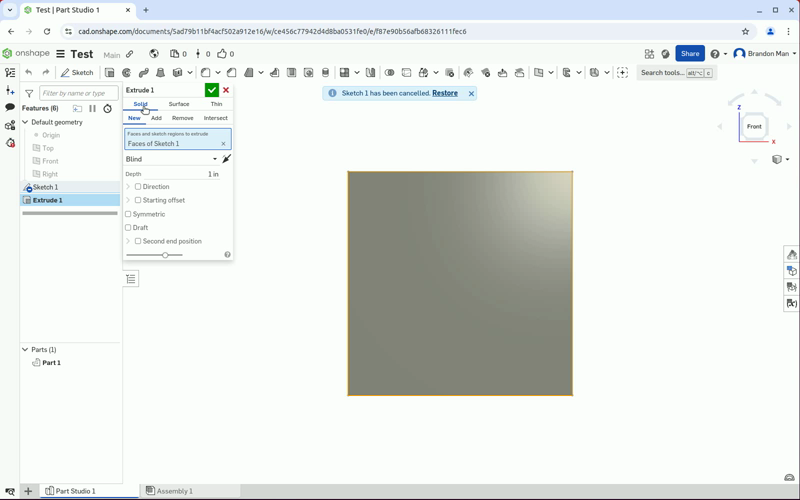
click(143, 106)
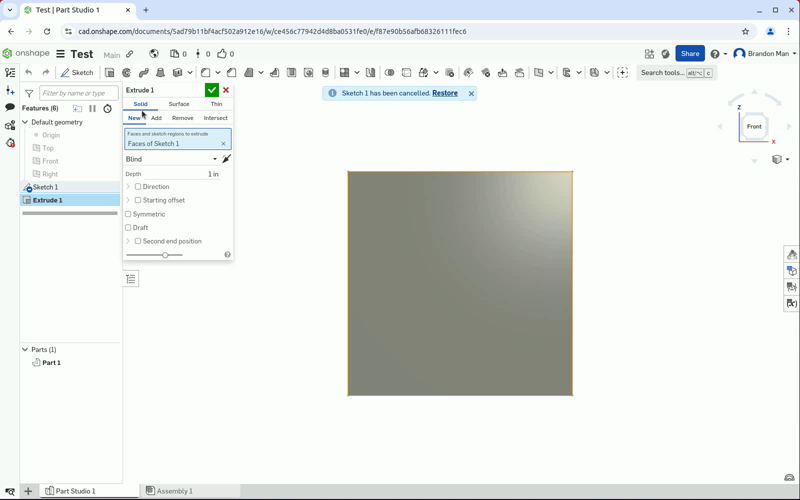
mouse_move(137, 120)
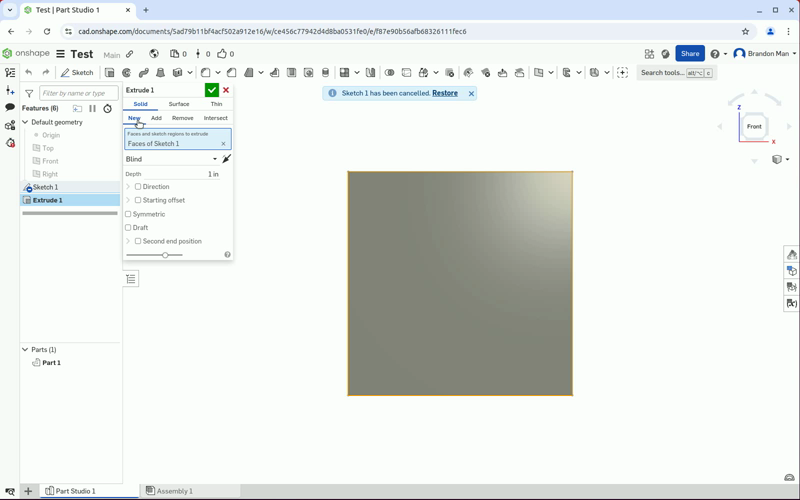
click(137, 120)
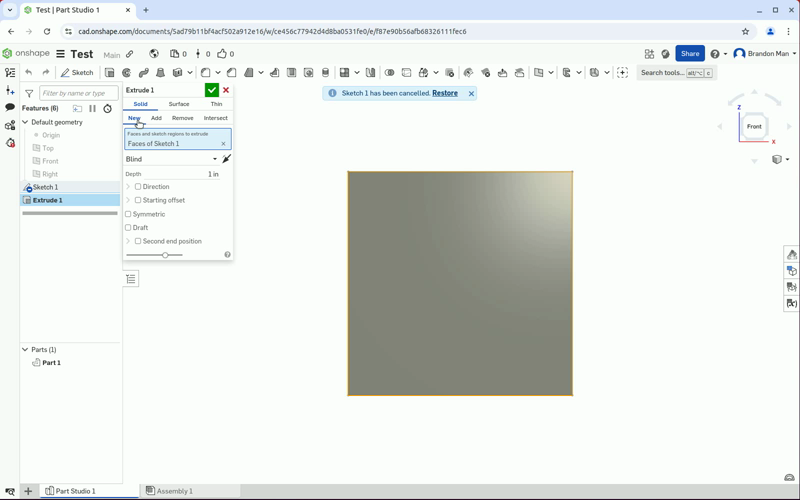
key(tab, 4)
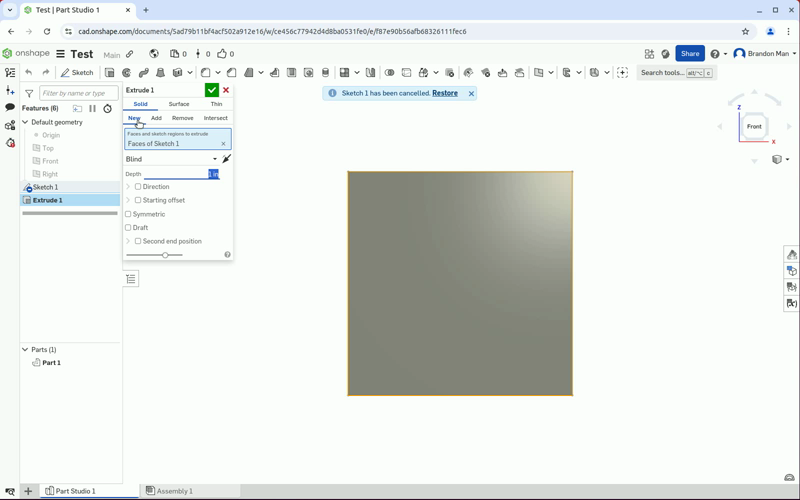
text(46.216)
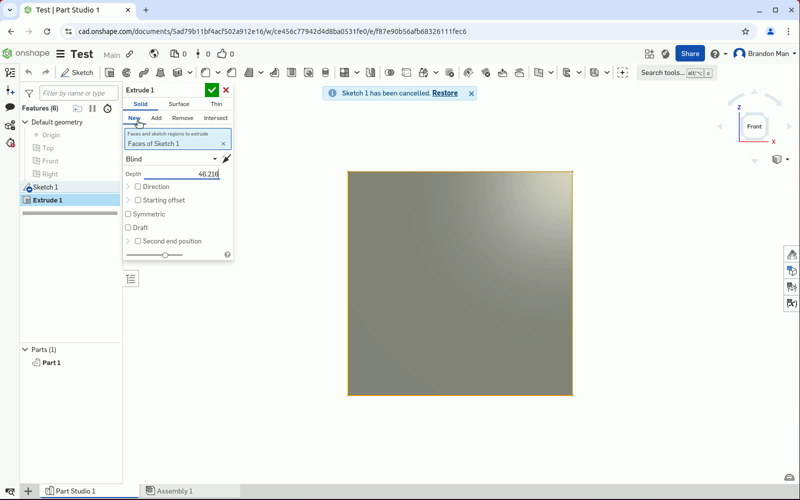
key(tab, 3)
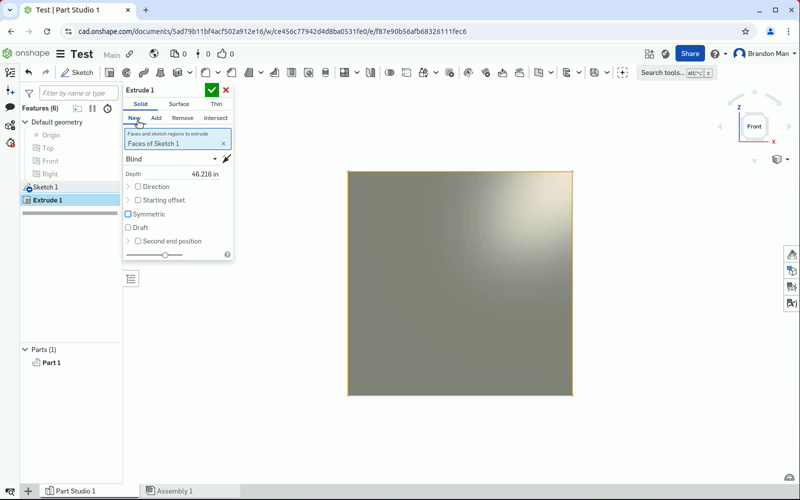
key(space)
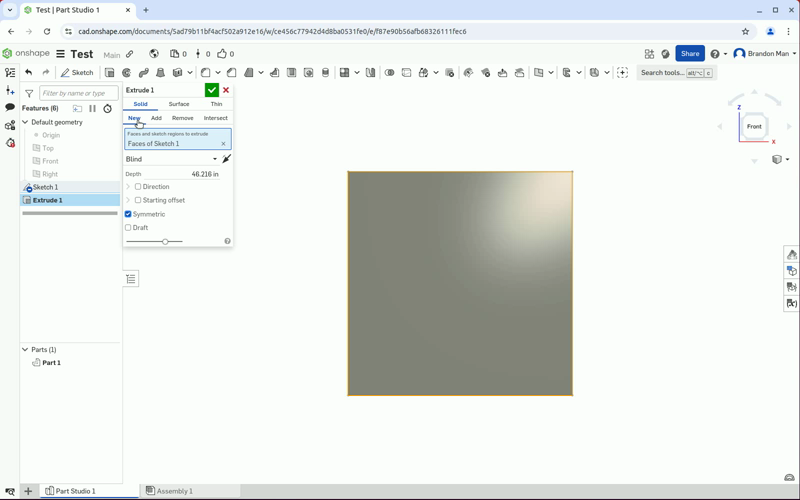
key(enter)
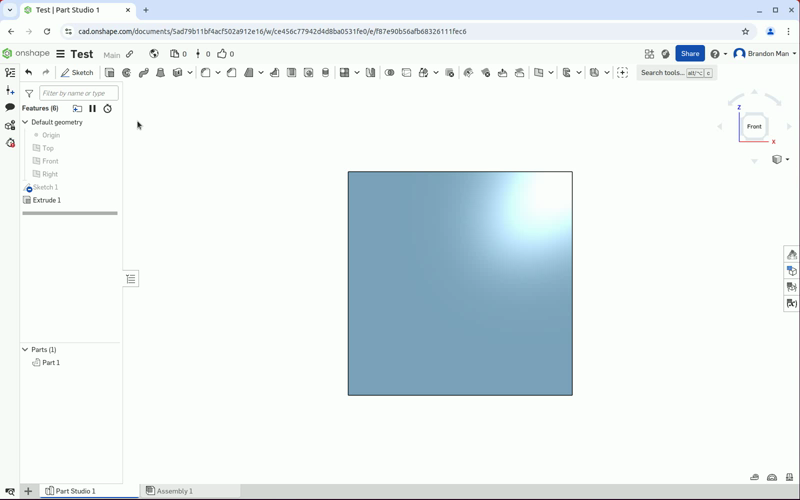
key(shift+h)
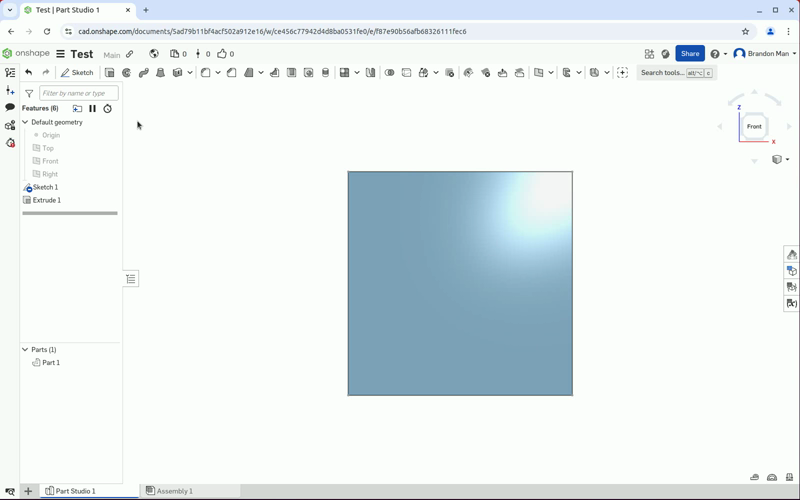
key(shift+h)
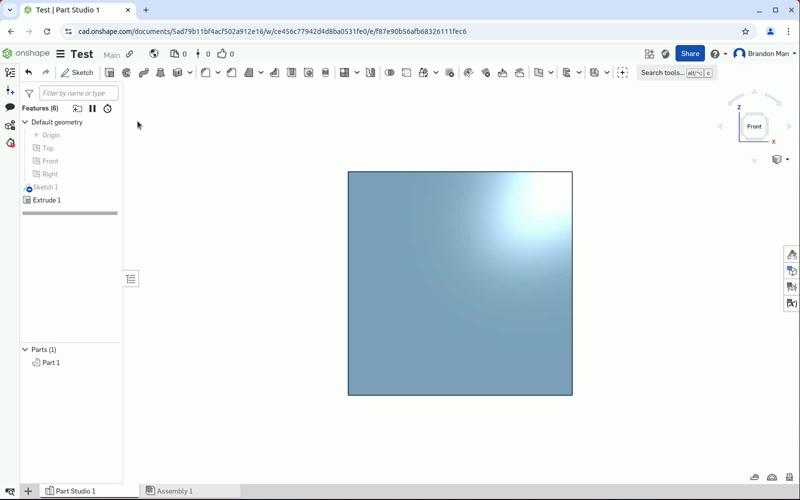
mouse_move(73, 189)
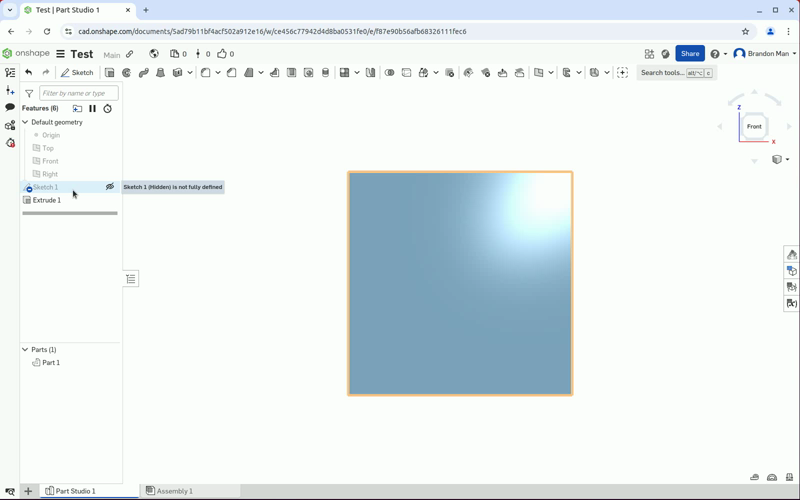
click(73, 189)
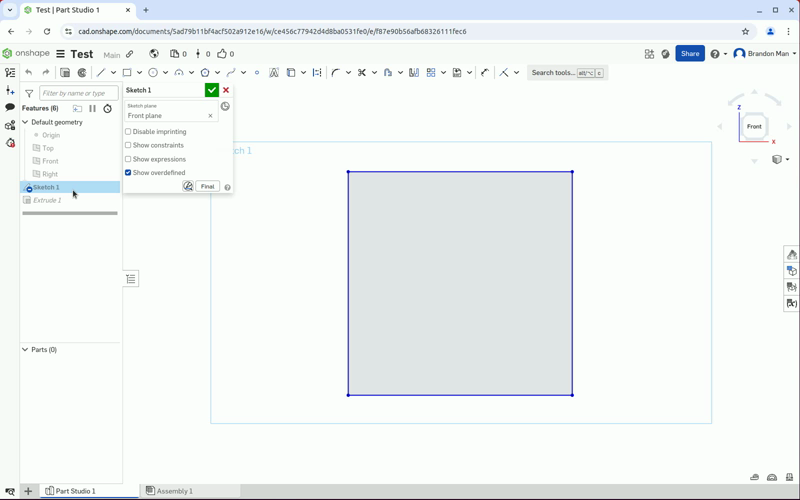
mouse_move(229, 92)
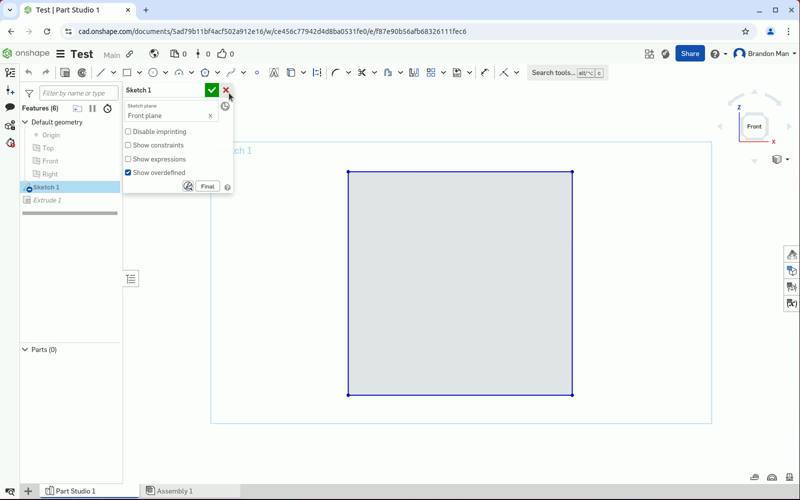
click(229, 92)
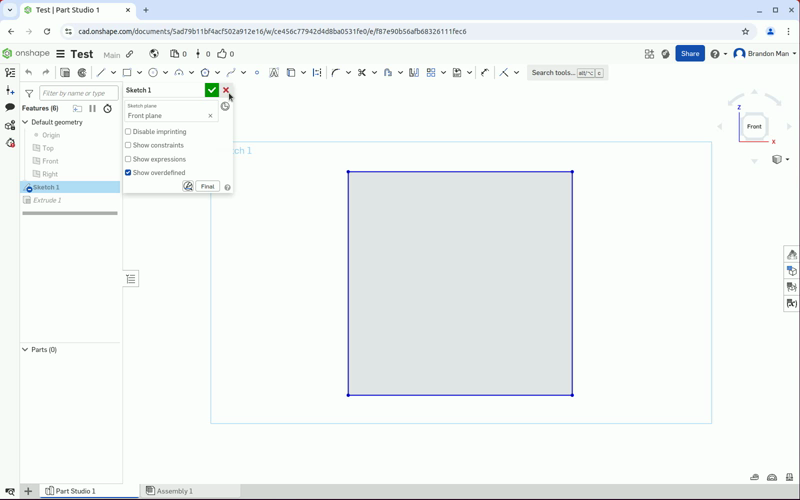
key(shift+s)
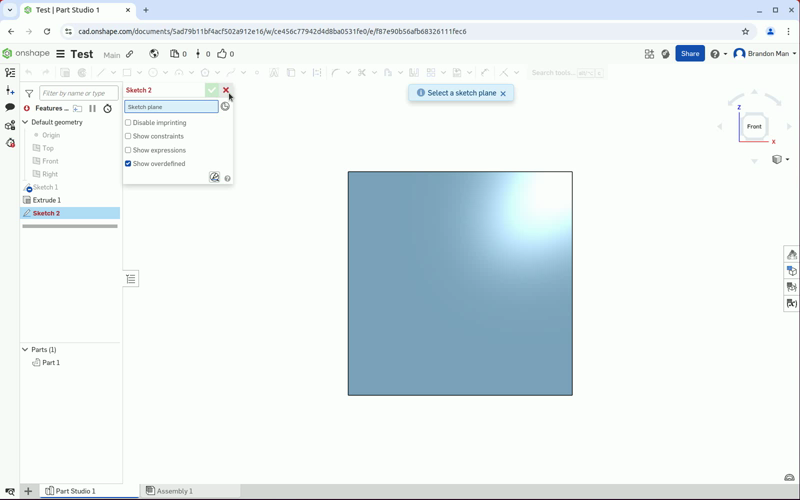
mouse_move(73, 163)
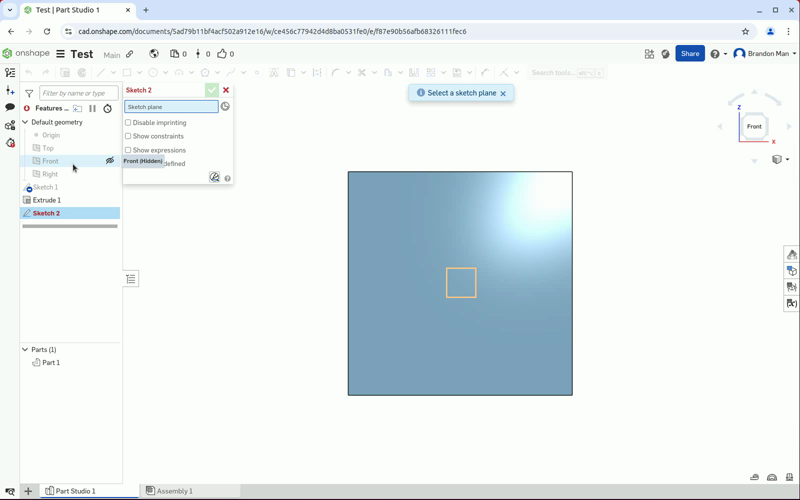
click(73, 163)
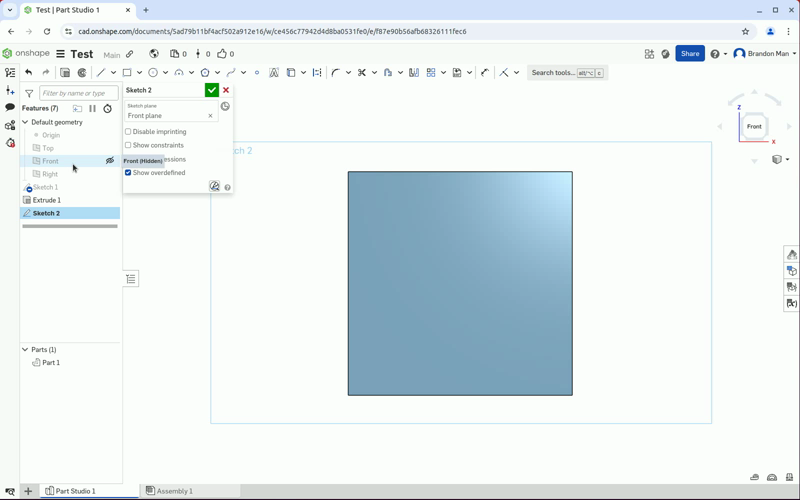
mouse_move(73, 352)
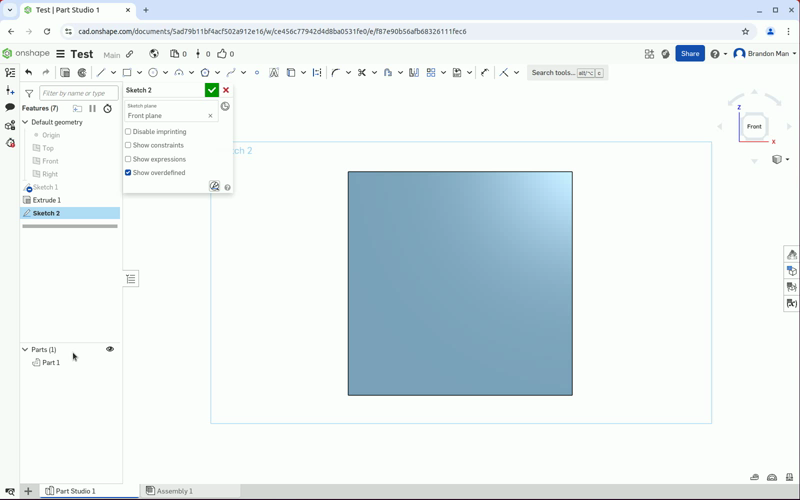
key(y)
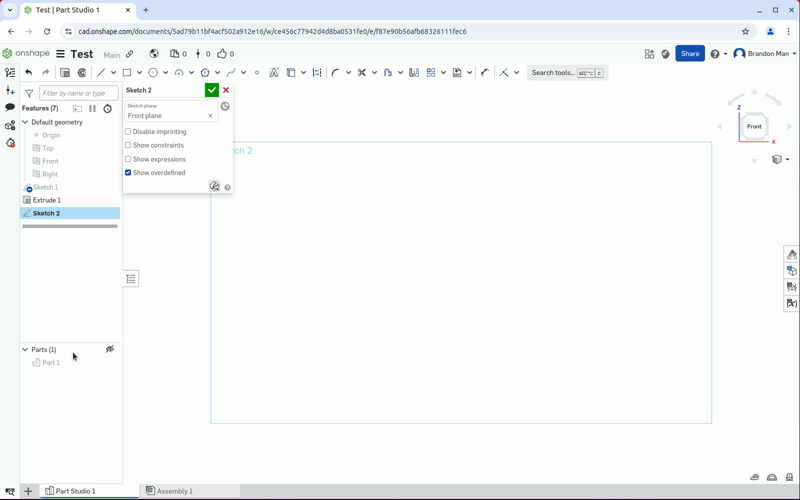
key(l)
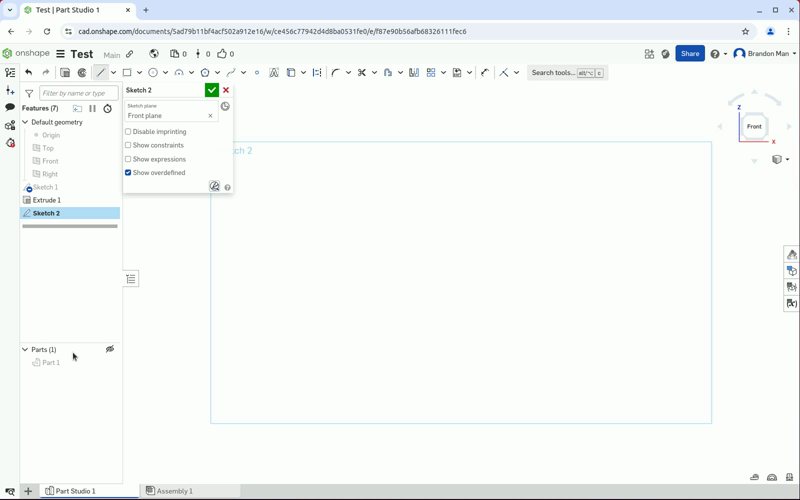
key_down(shift)
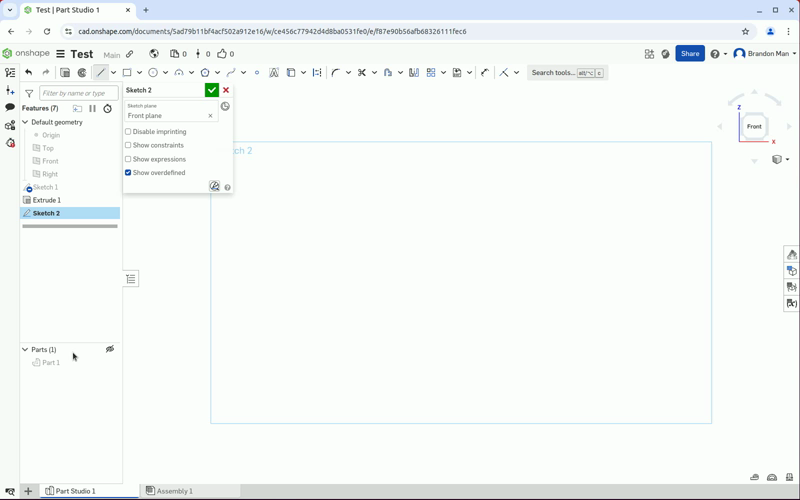
mouse_move(423, 320)
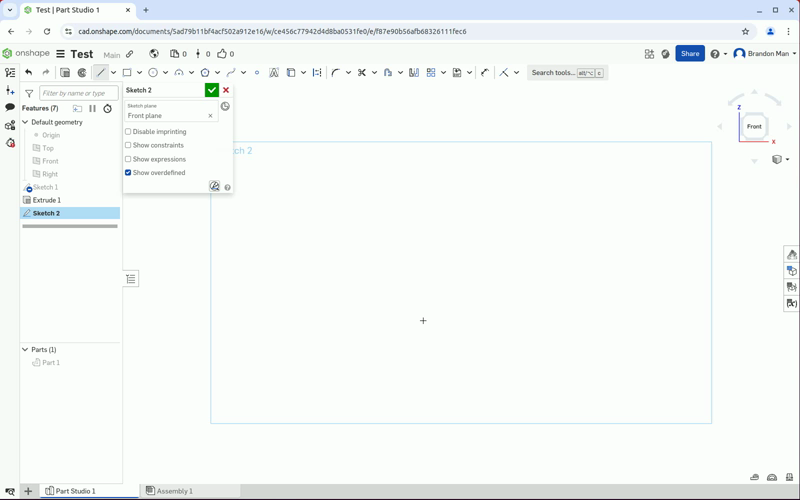
click(423, 320)
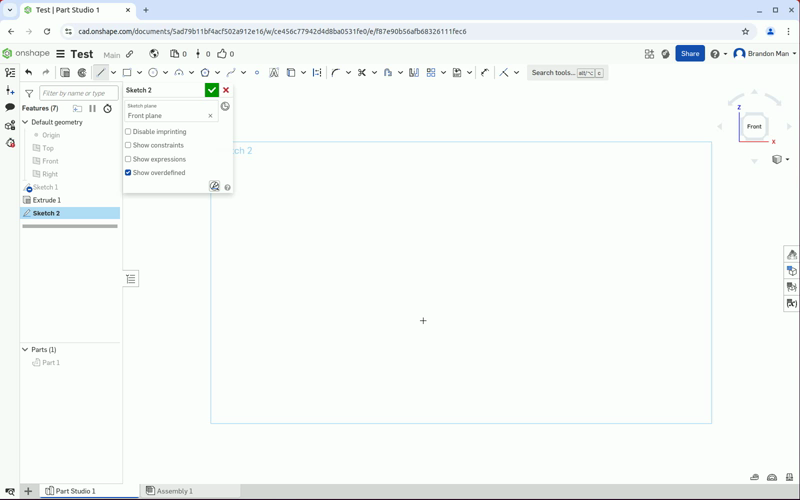
key_up(shift)
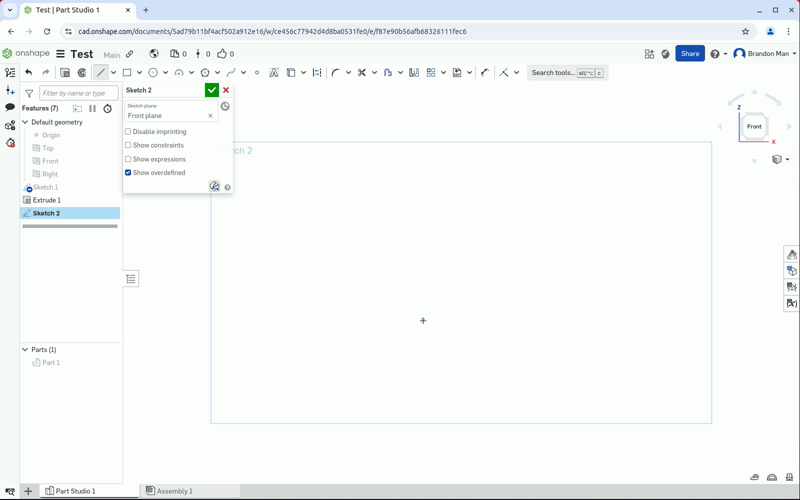
key_down(shift)
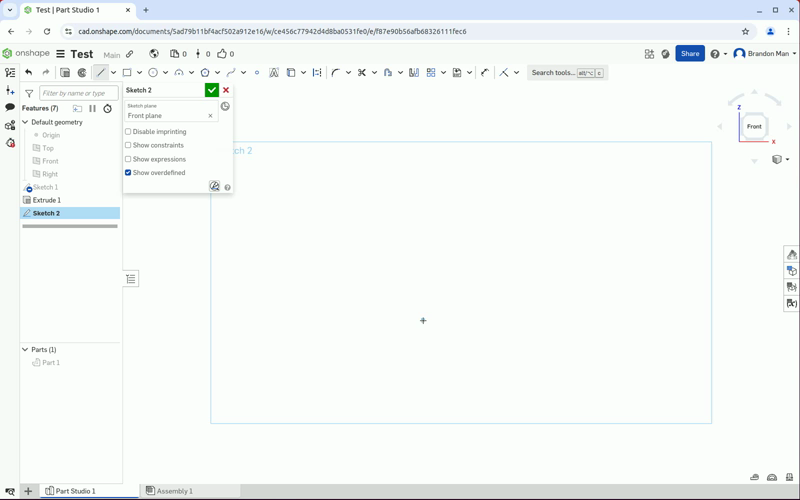
mouse_move(498, 320)
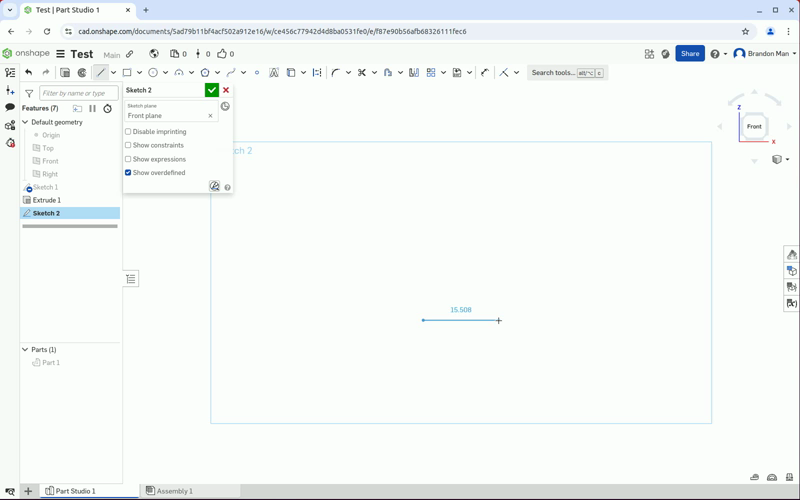
click(498, 320)
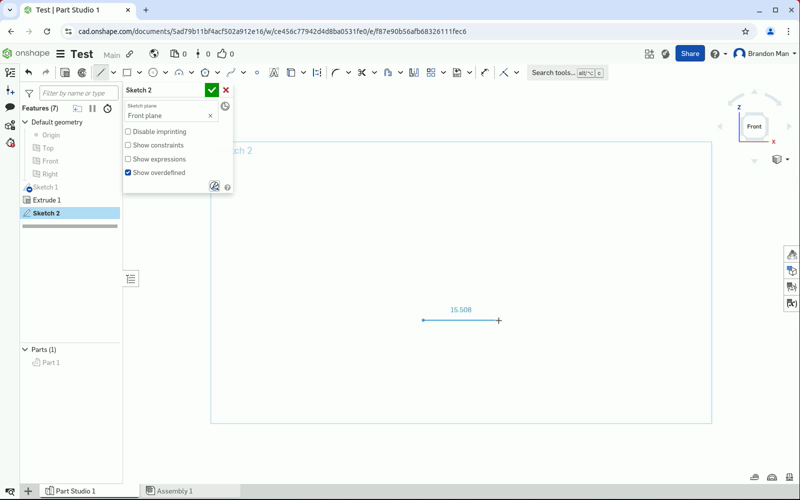
key_up(shift)
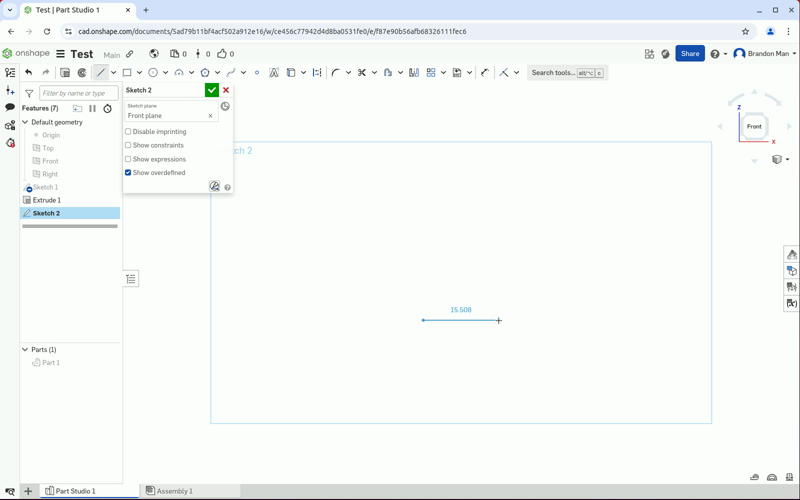
key_down(shift)
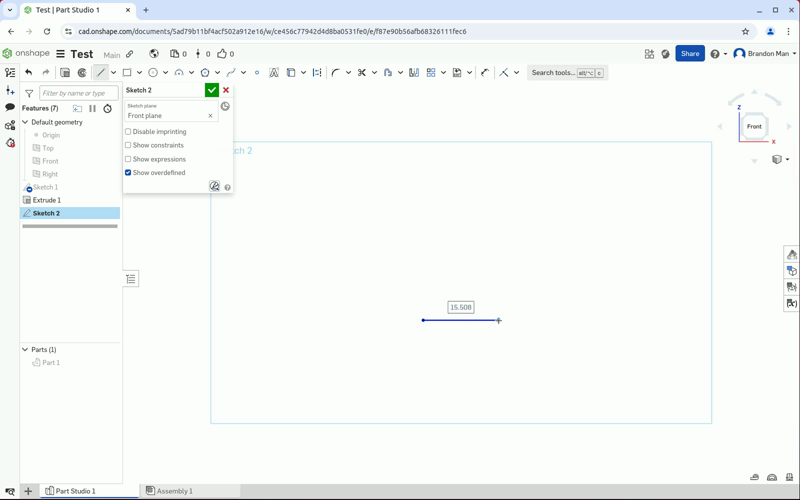
mouse_move(498, 245)
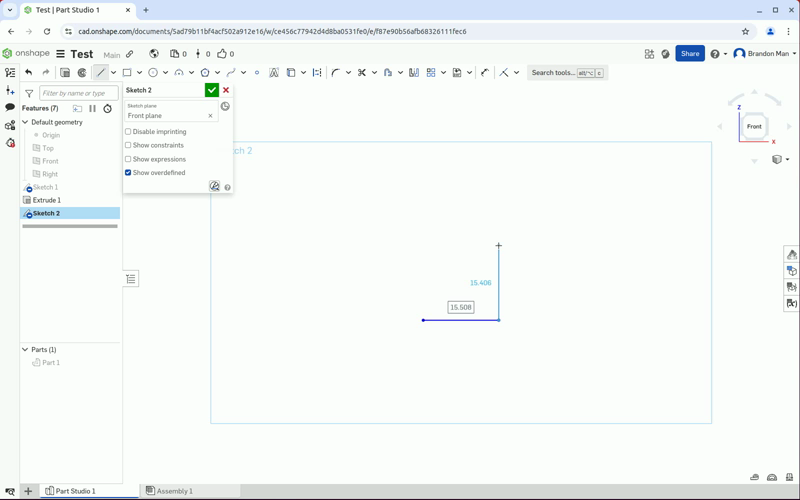
click(498, 245)
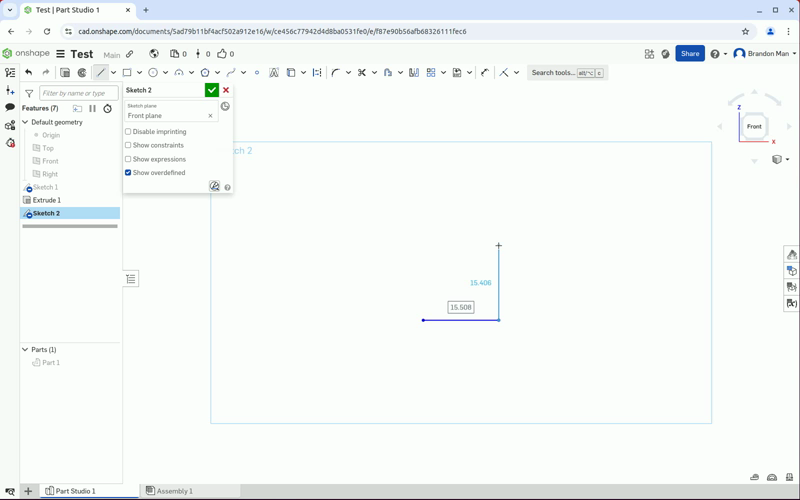
key_up(shift)
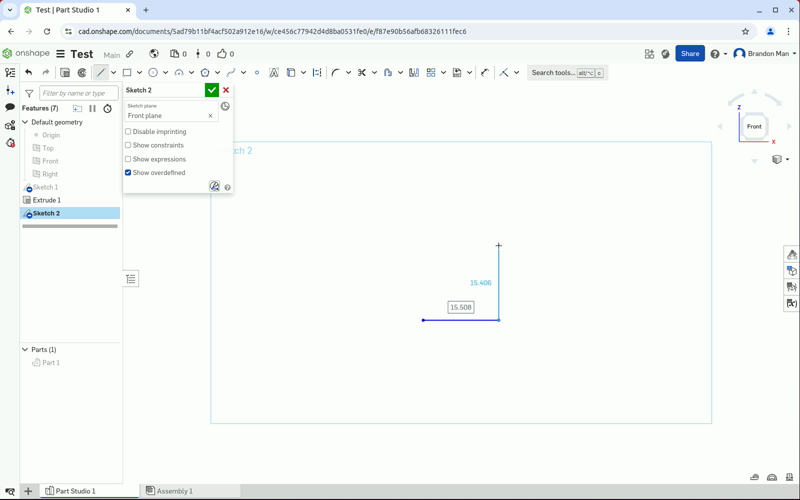
key_down(shift)
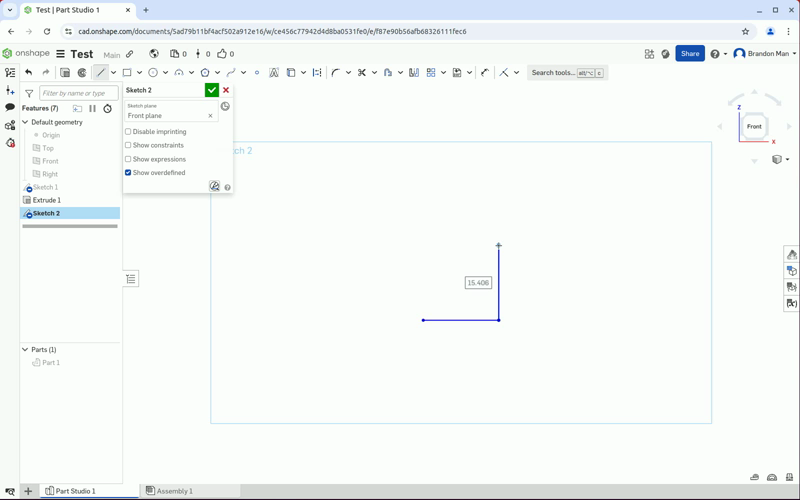
mouse_move(423, 245)
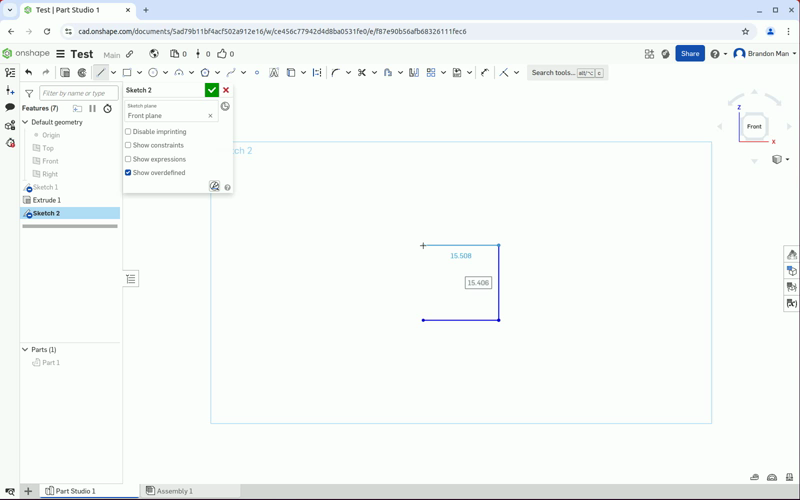
click(423, 245)
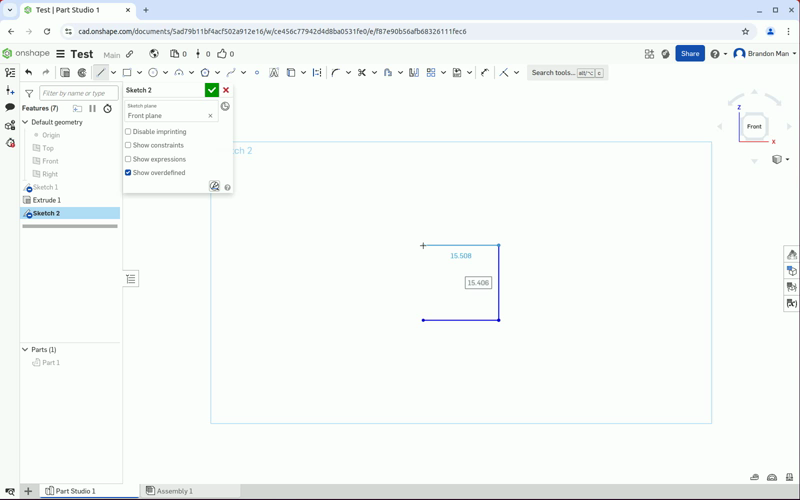
key_up(shift)
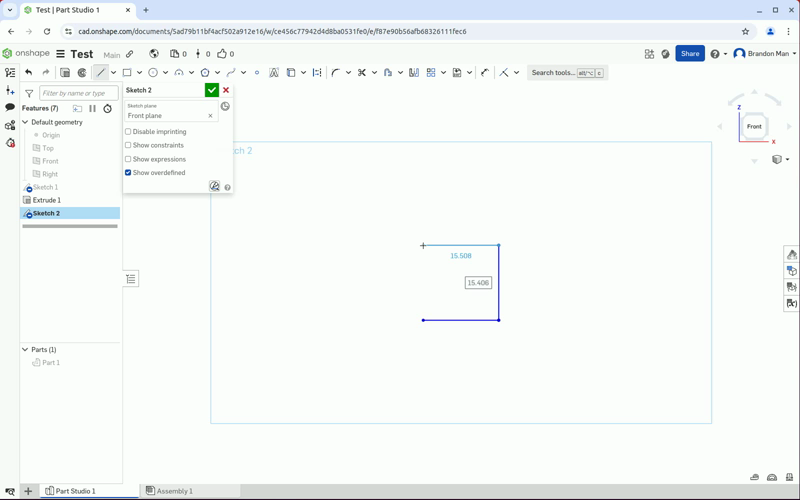
key_down(shift)
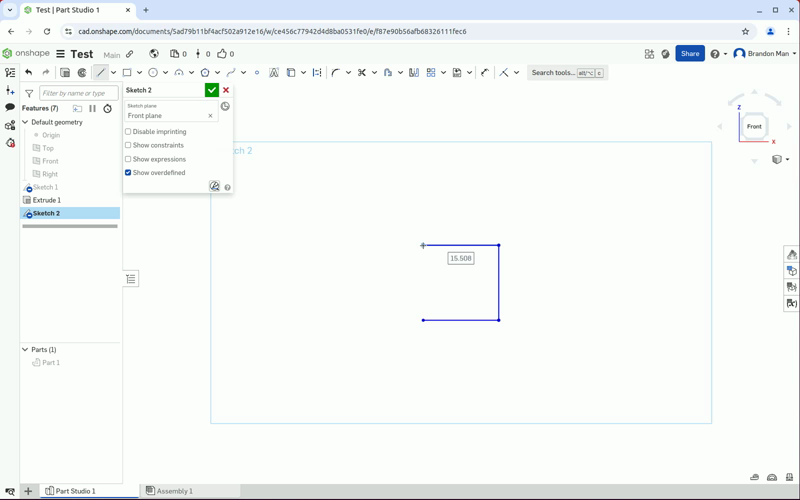
mouse_move(423, 320)
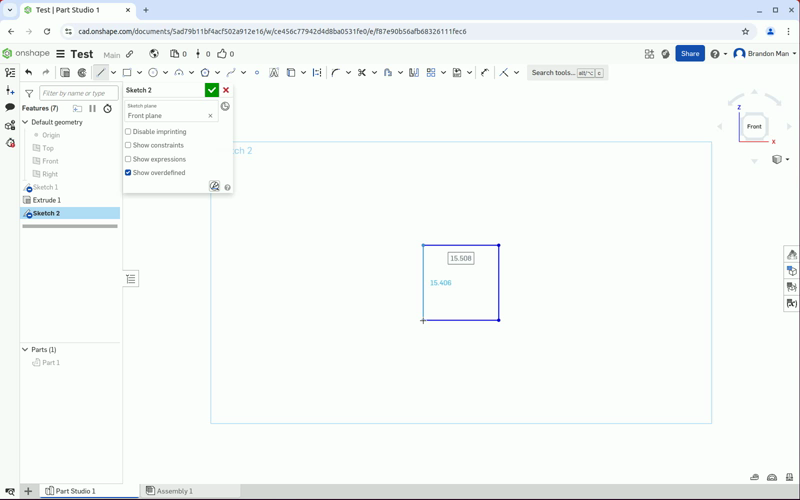
key_up(shift)
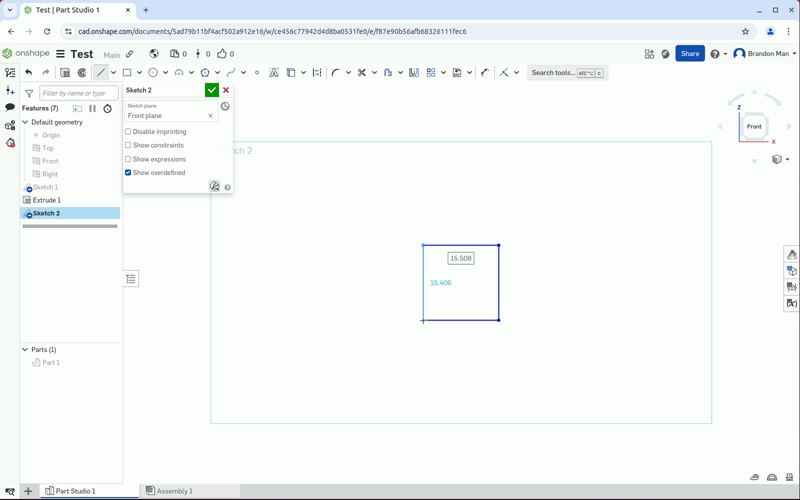
click(423, 320)
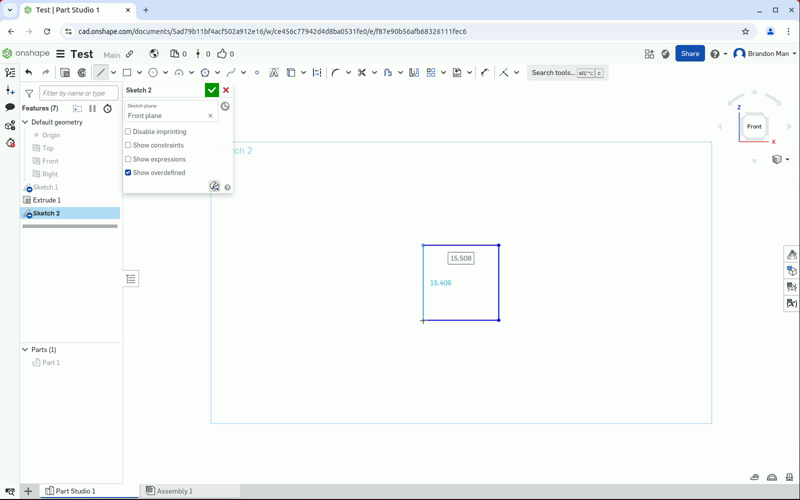
key(esc)
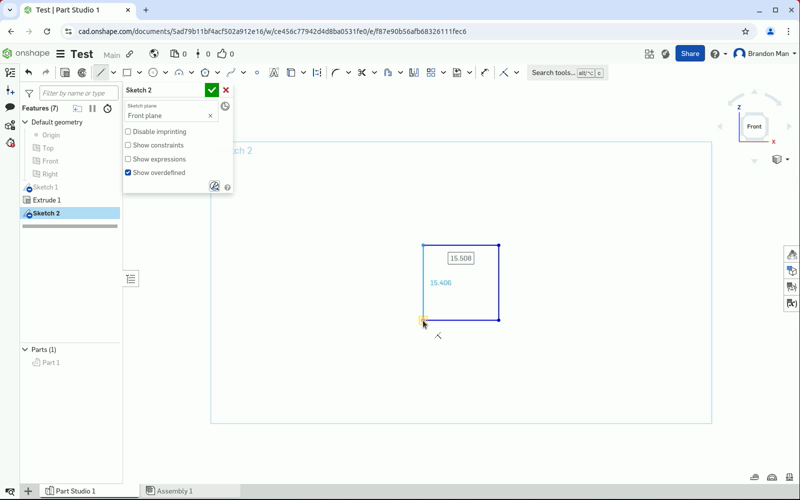
mouse_move(433, 291)
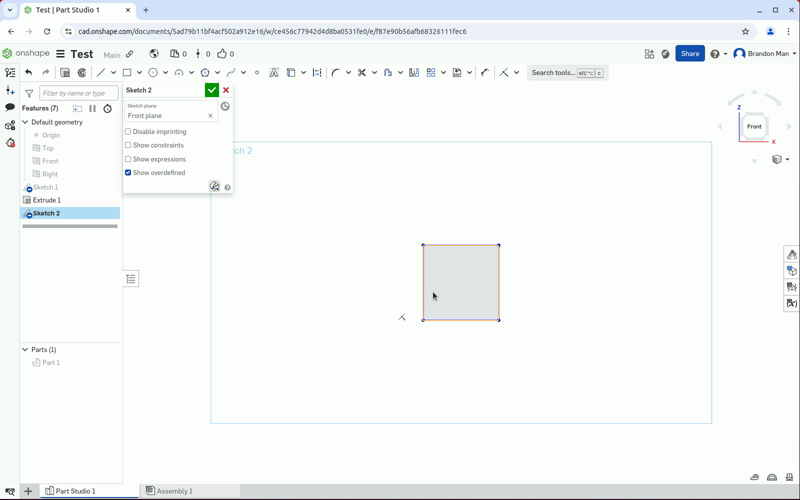
click(433, 291)
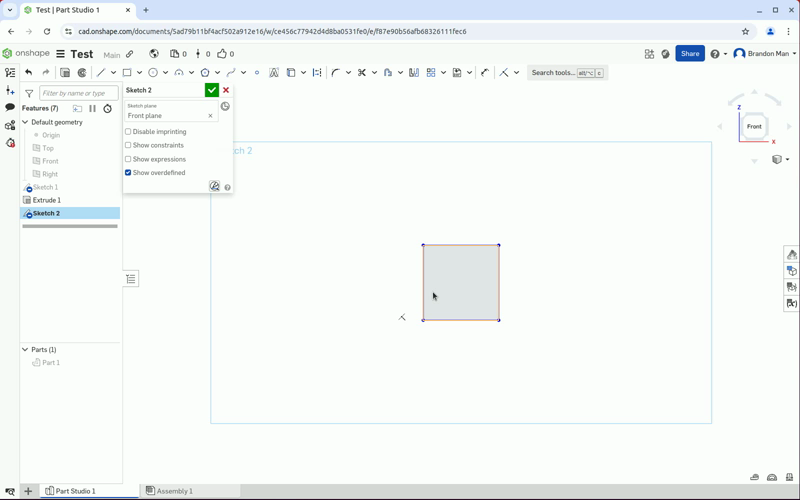
mouse_move(73, 352)
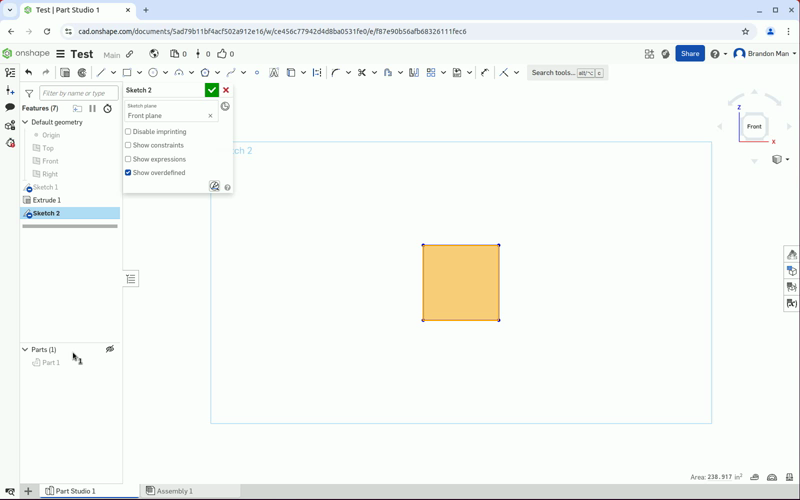
key(shift+y)
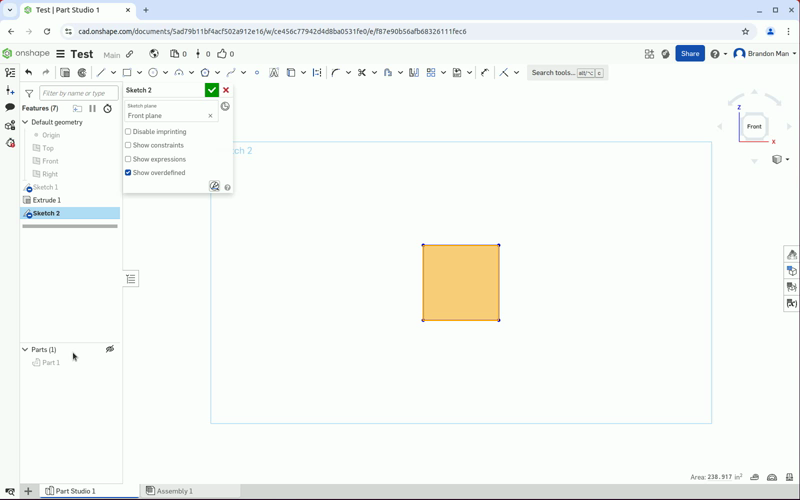
key(shift+e)
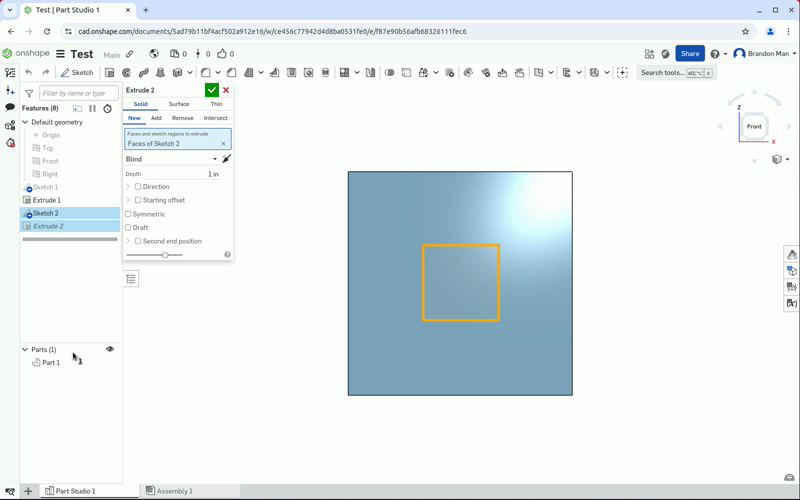
mouse_move(143, 106)
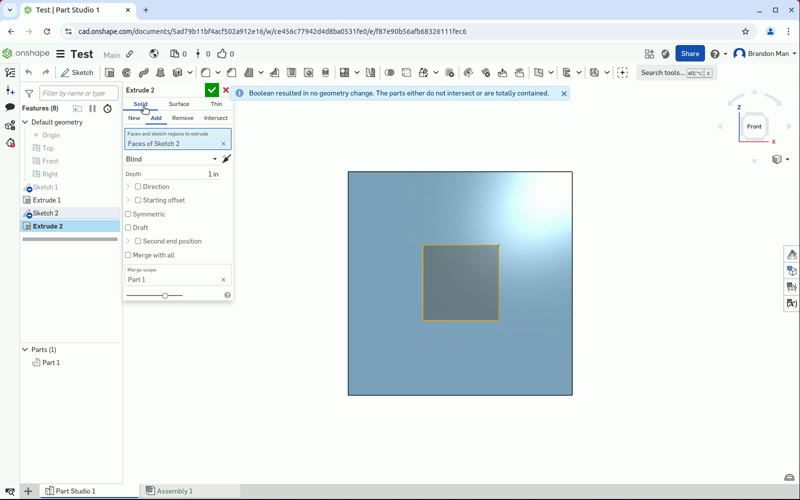
click(143, 106)
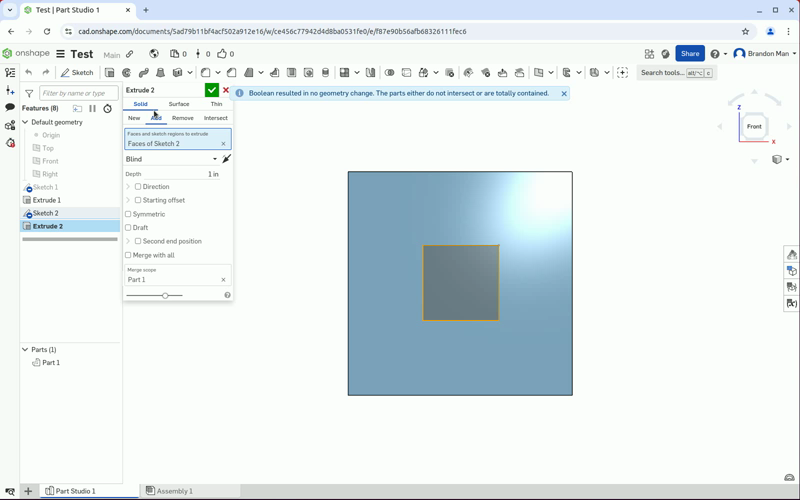
mouse_move(186, 120)
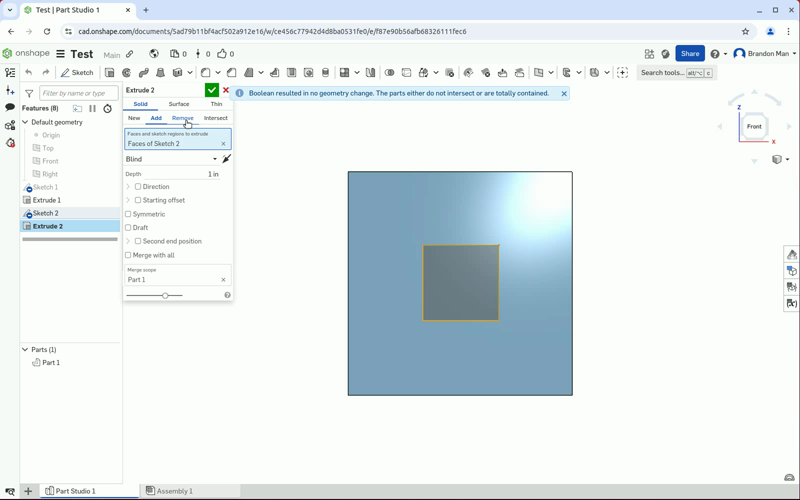
click(186, 120)
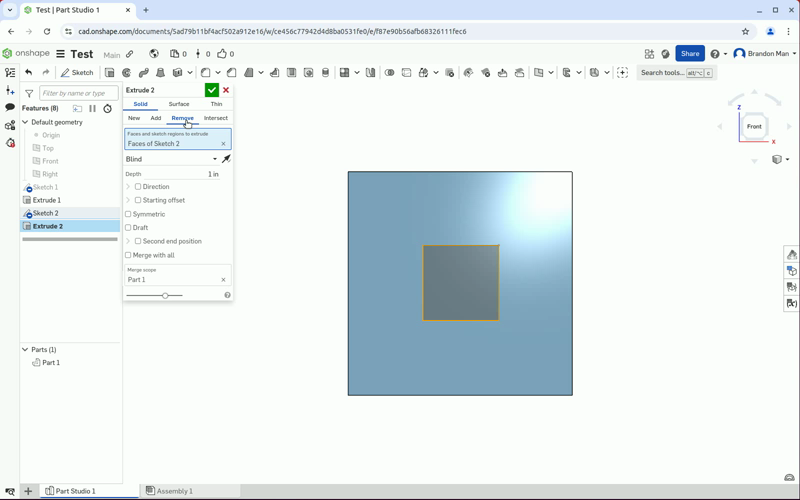
key(tab, 4)
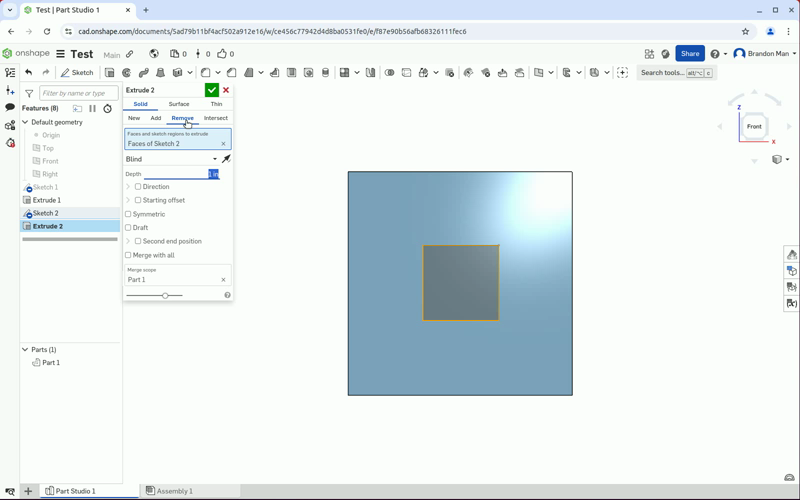
text(46.216)
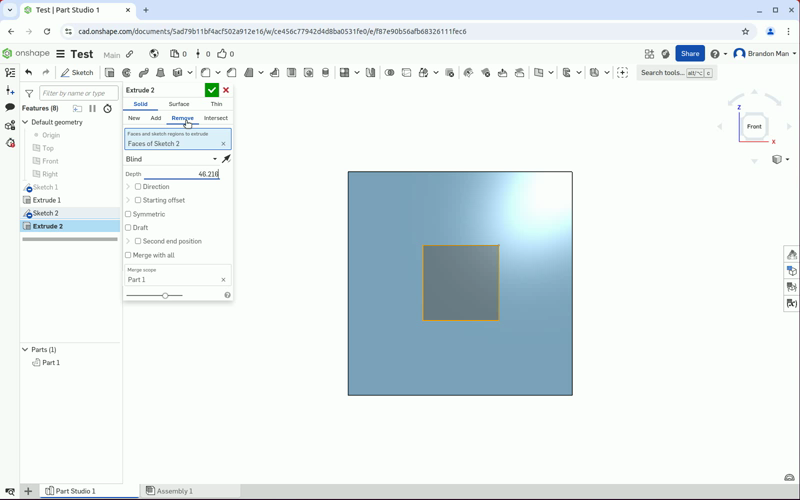
key(tab, 3)
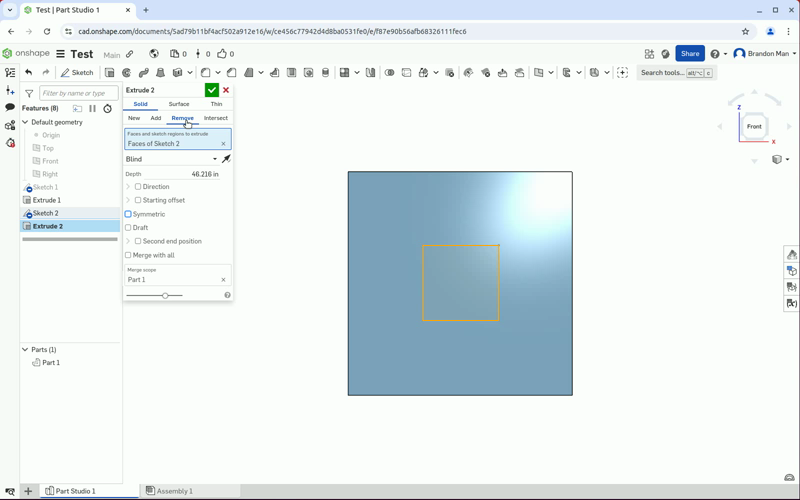
key(space)
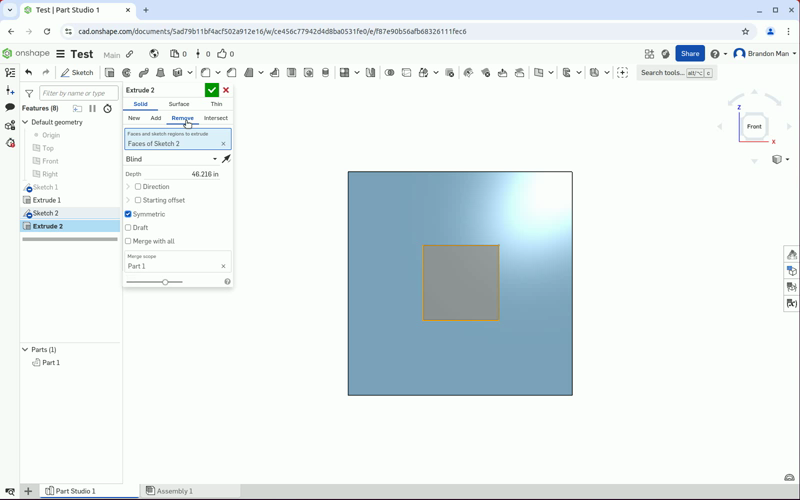
key(tab, 2)
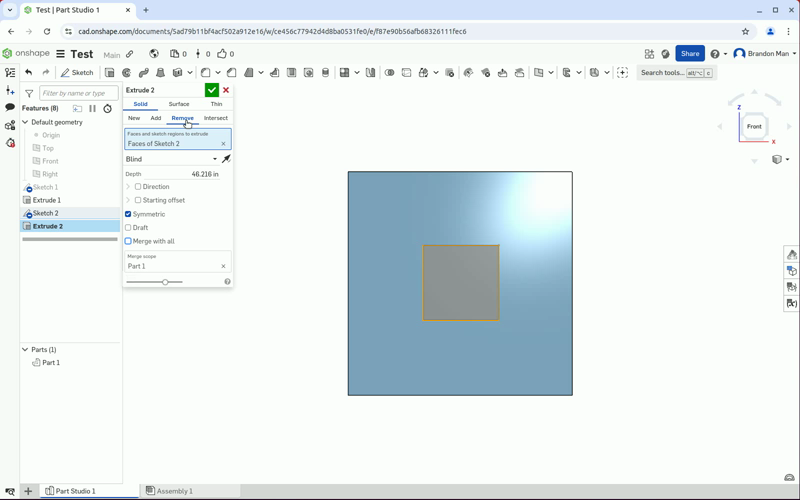
key(space)
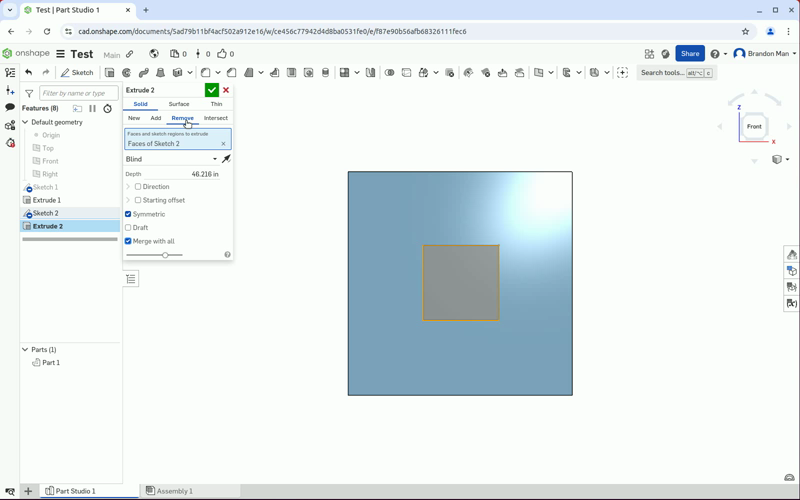
key(enter)
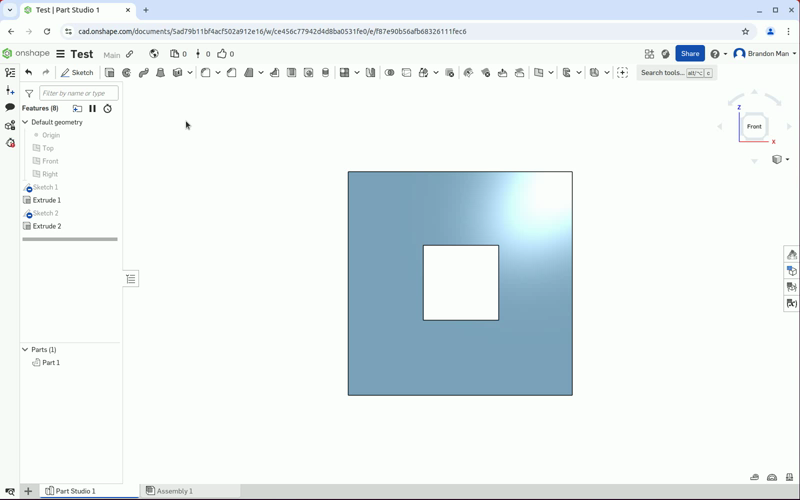
key(shift+h)
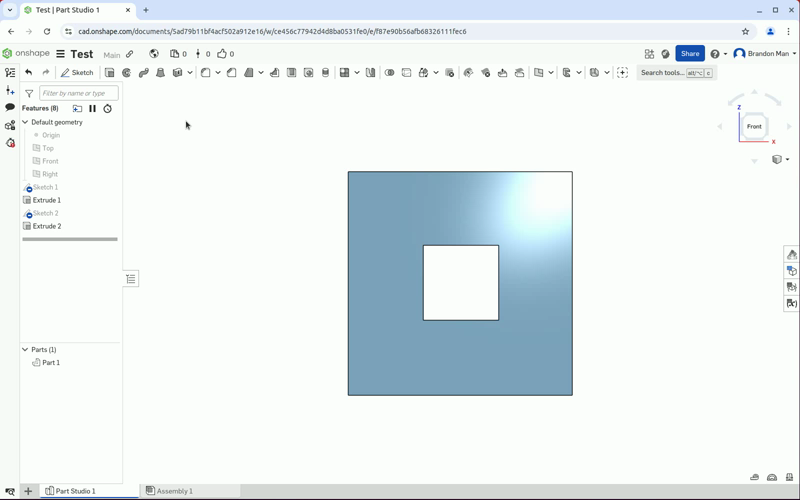
key(shift+h)
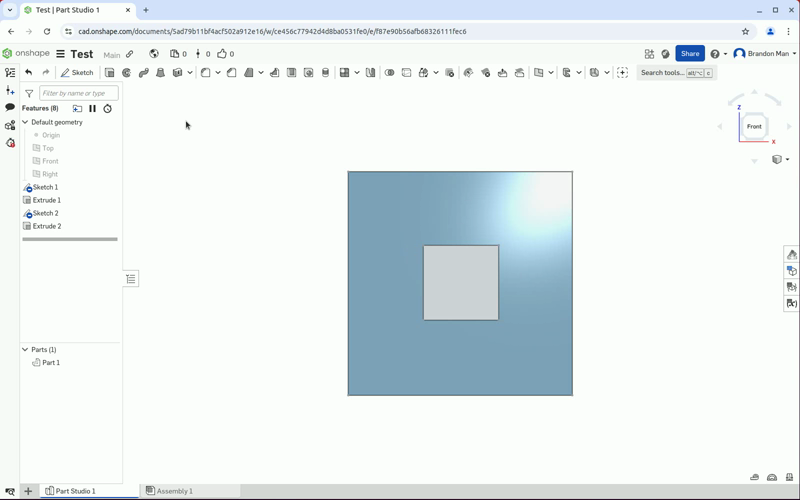
key(shift+7)
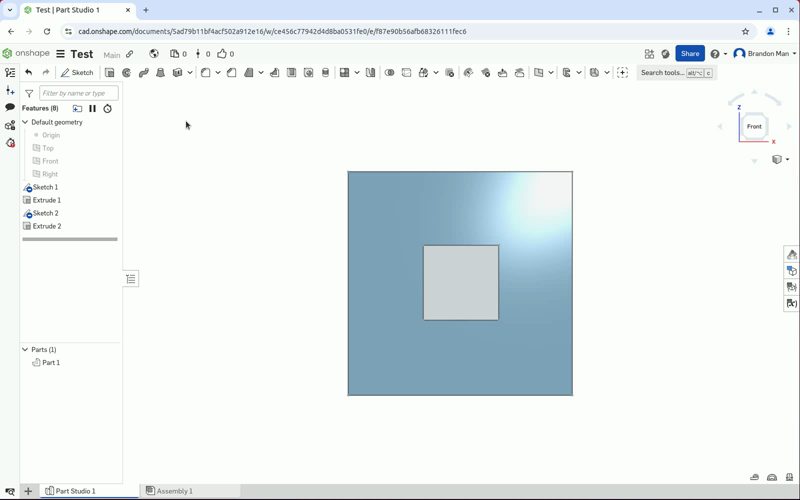
key(left, 2)
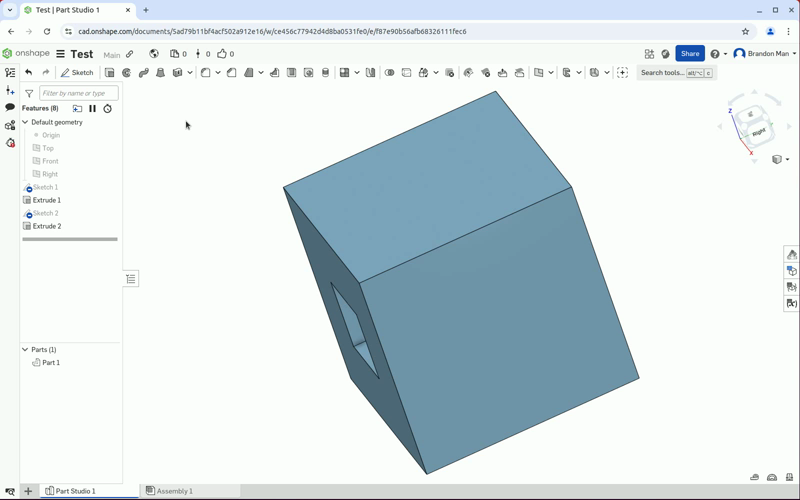
key(down, 2)
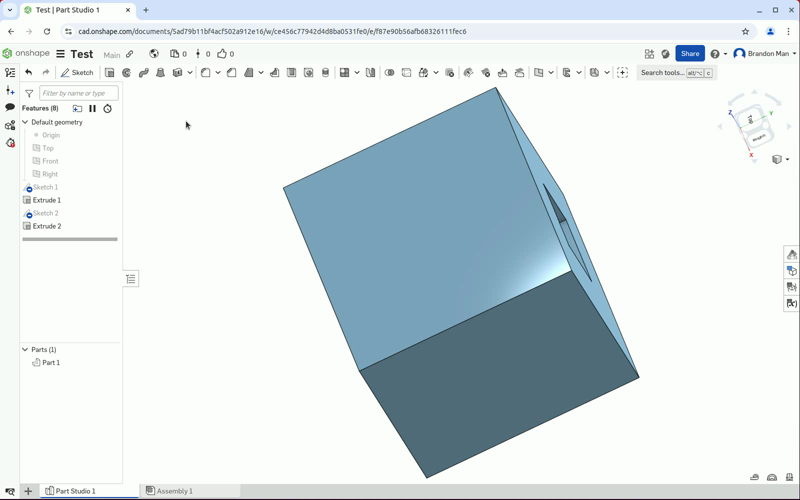
key(up, 2)
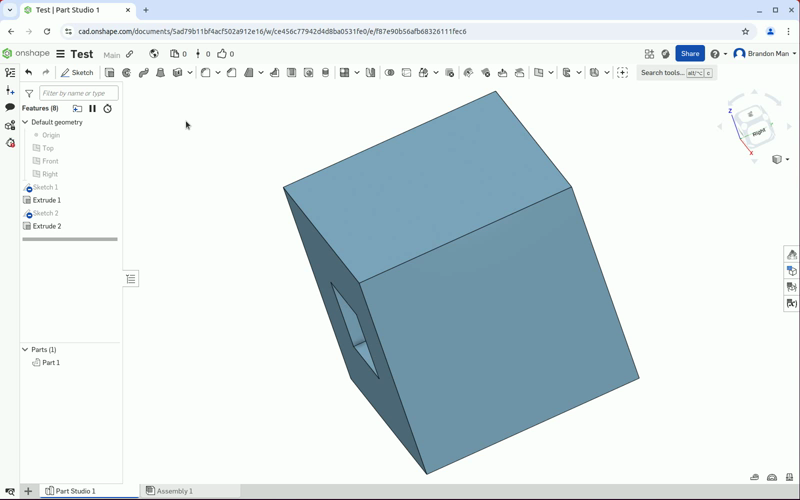
key(right, 2)
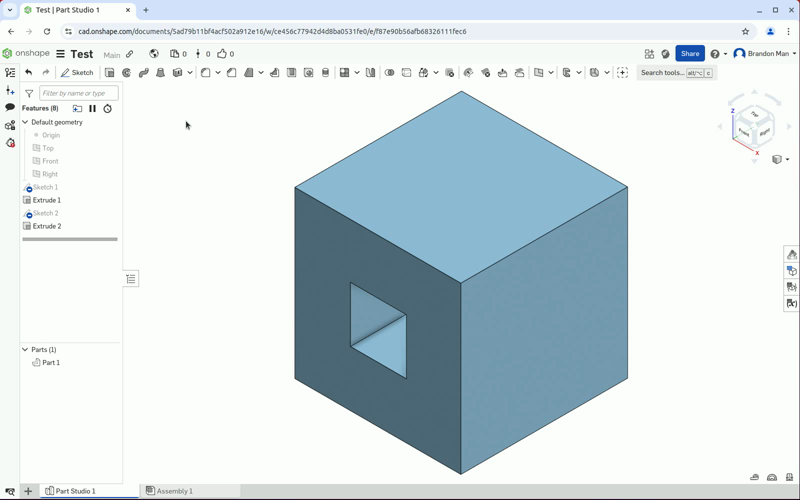
mouse_move(73, 189)
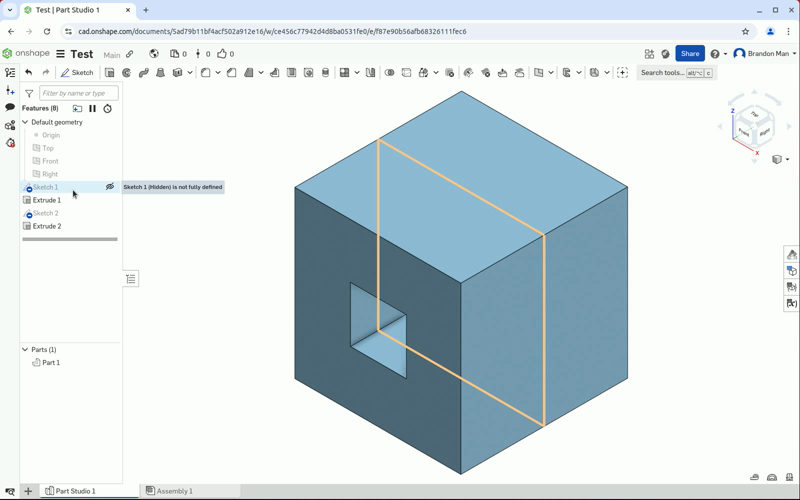
click(73, 189)